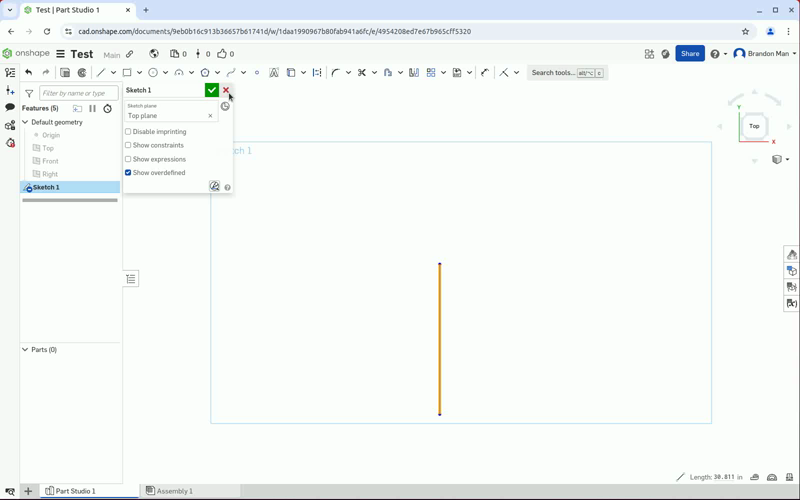
key(shift+h)
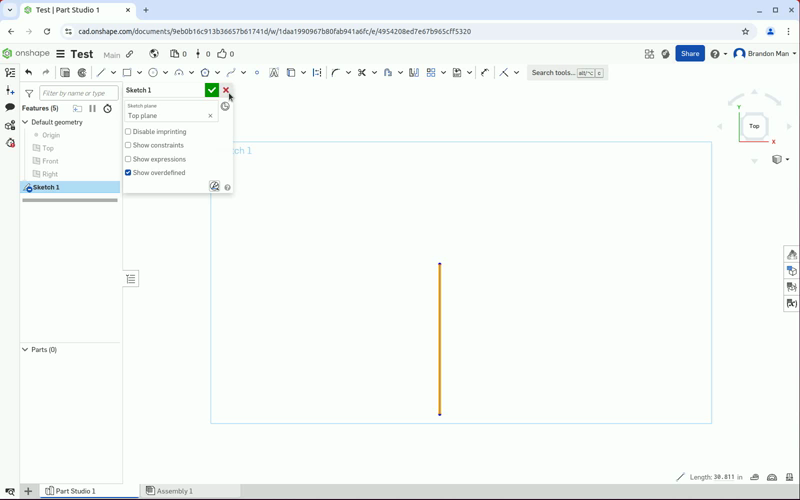
key(shift+s)
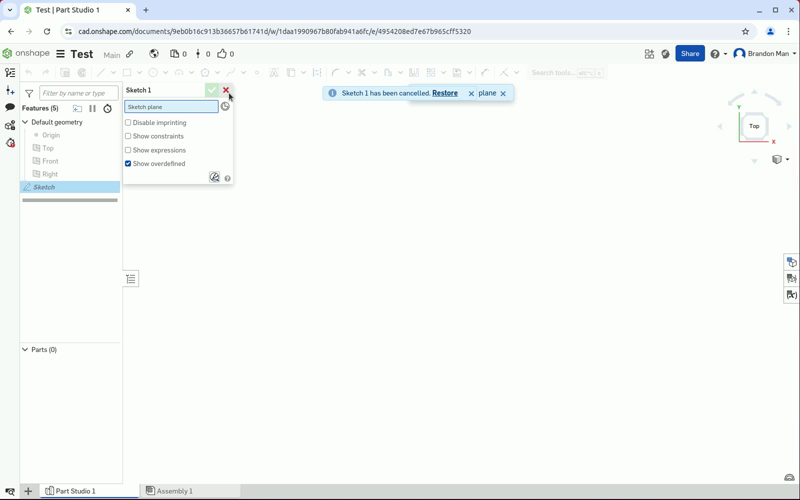
mouse_move(73, 150)
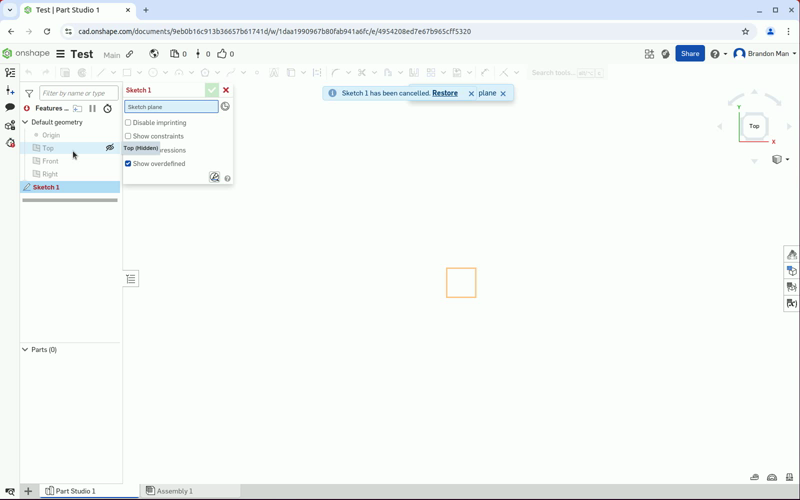
click(73, 150)
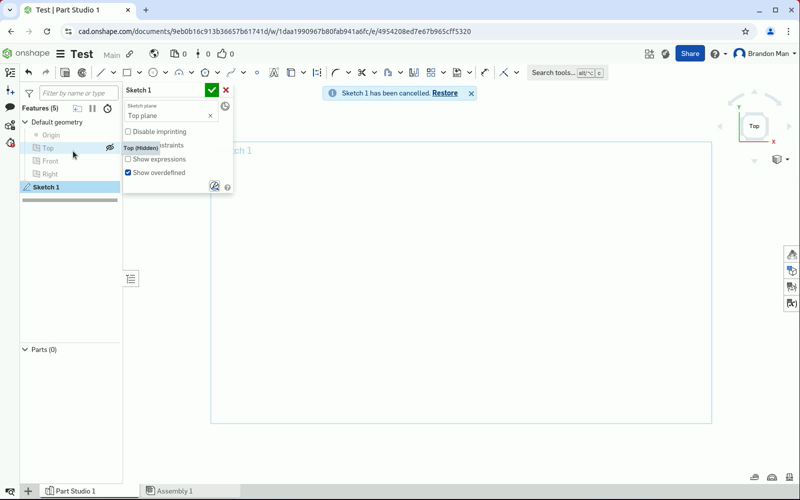
mouse_move(73, 352)
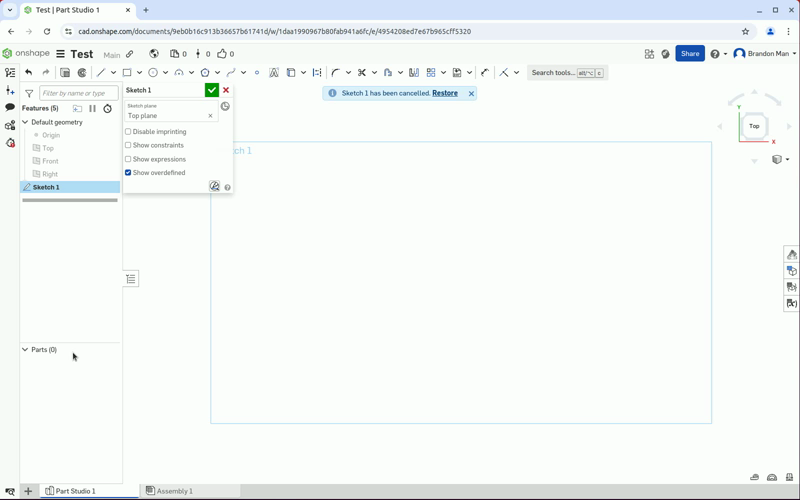
key(y)
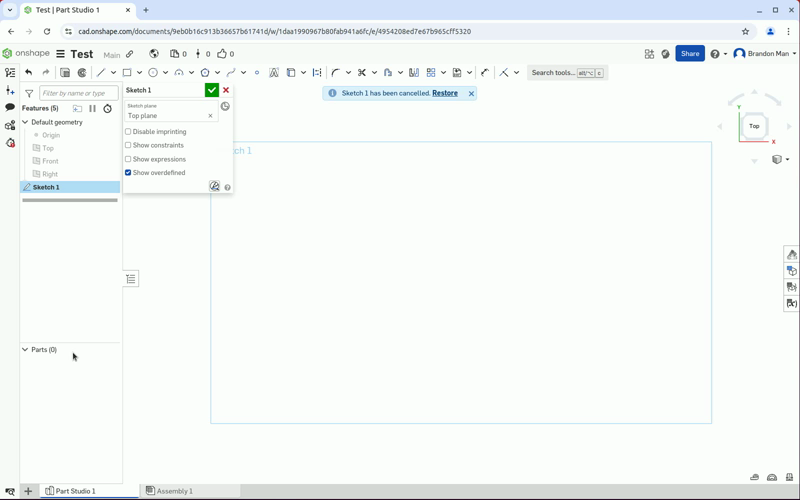
key(l)
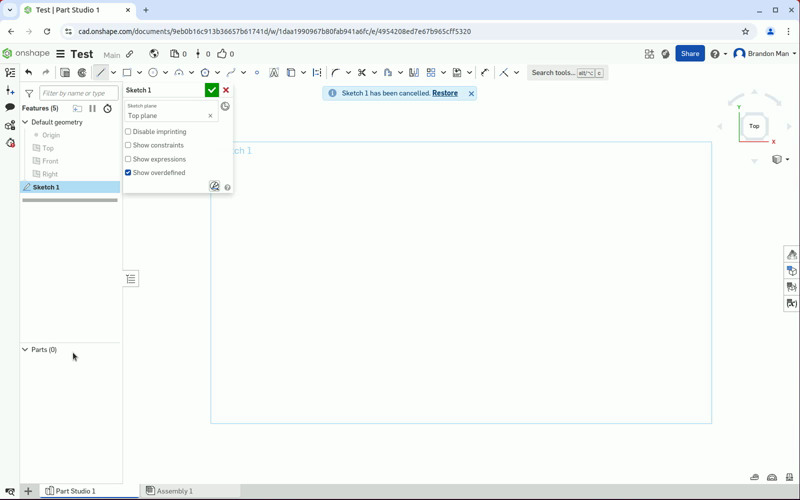
key_down(shift)
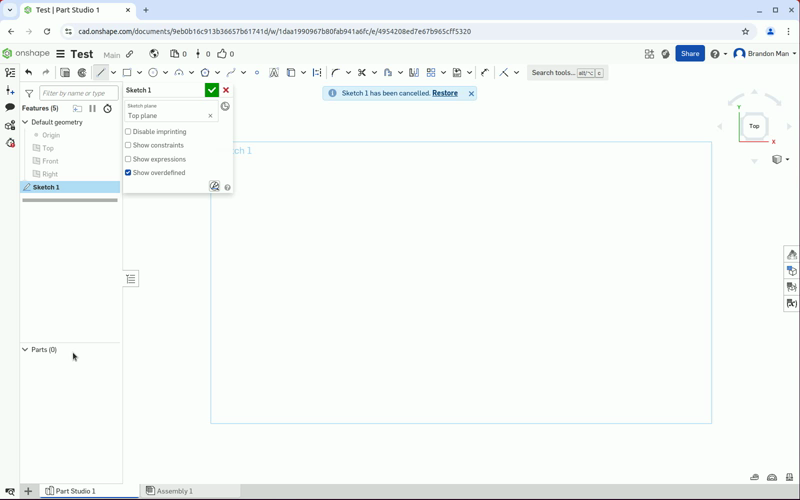
mouse_move(369, 361)
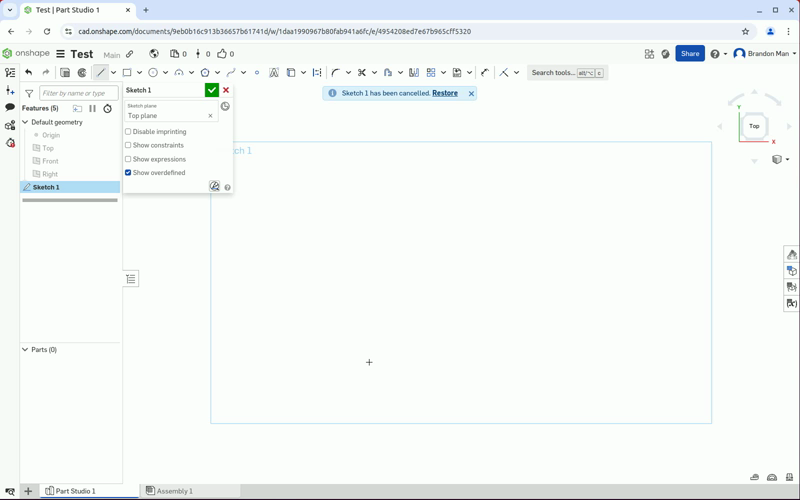
click(369, 361)
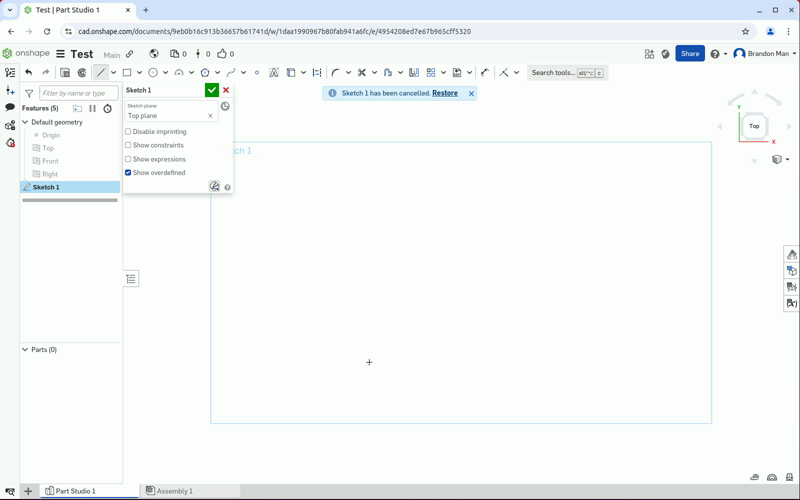
key_up(shift)
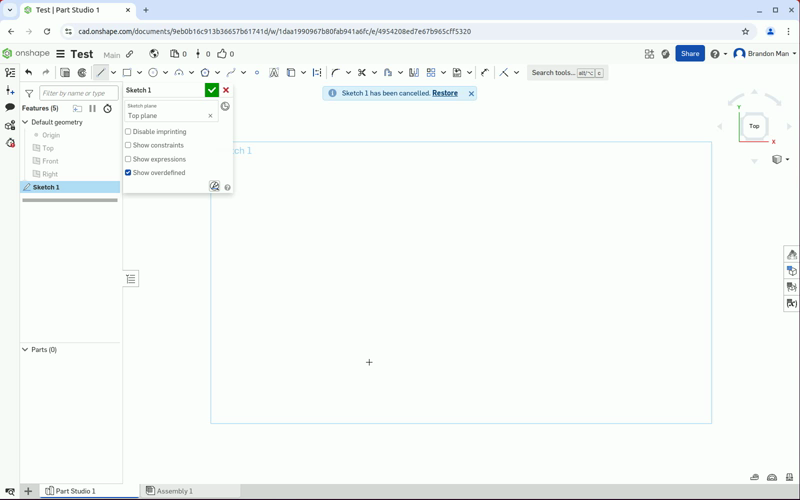
key_down(shift)
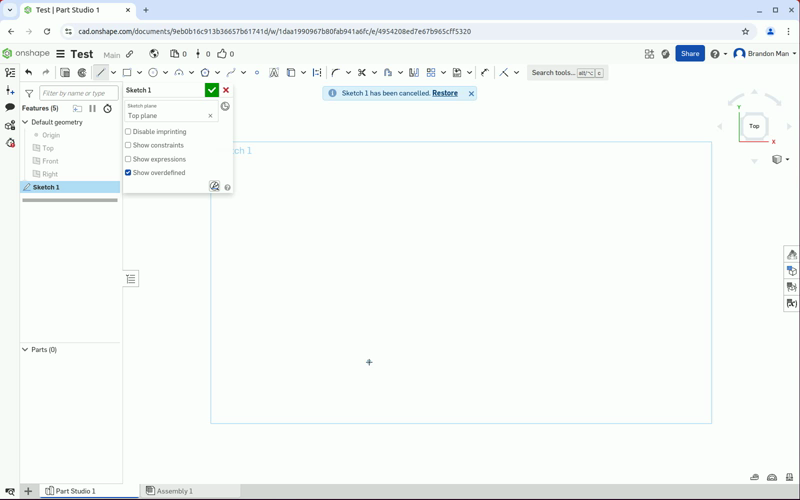
mouse_move(550, 361)
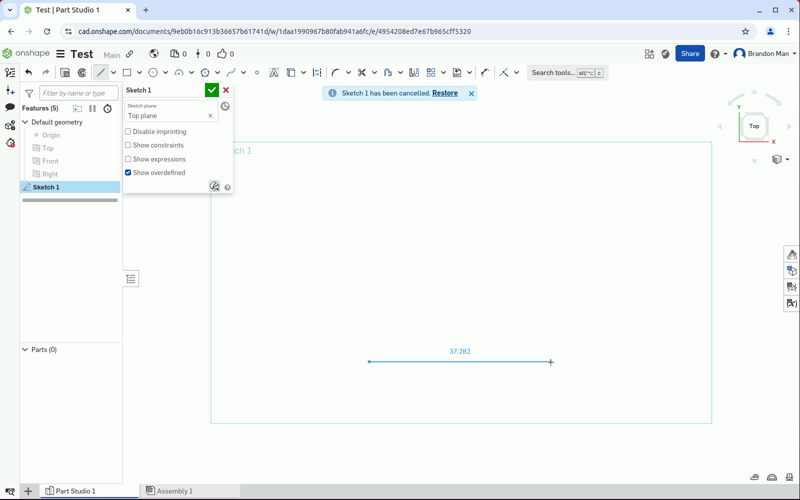
click(550, 361)
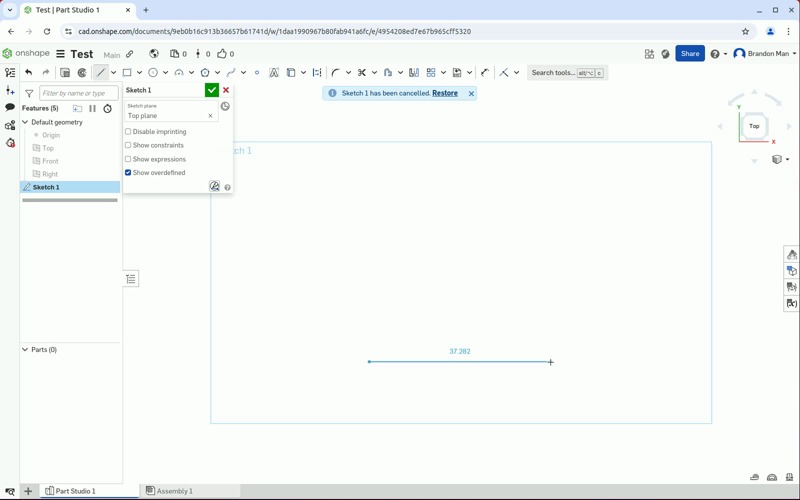
key_up(shift)
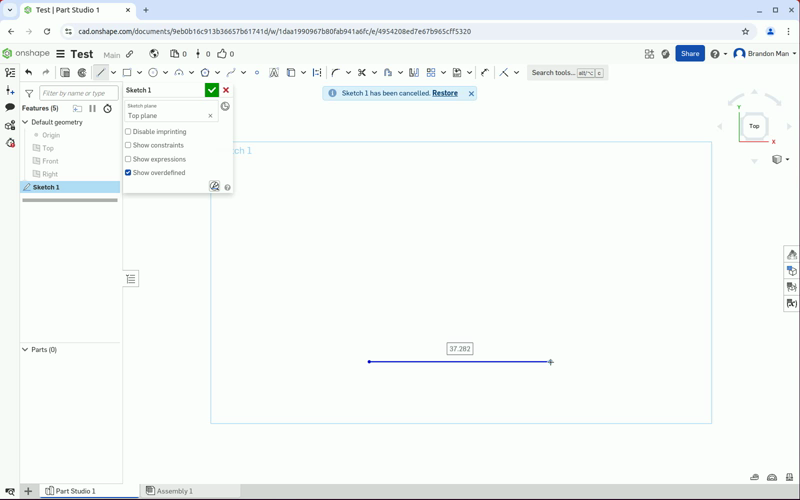
key_down(shift)
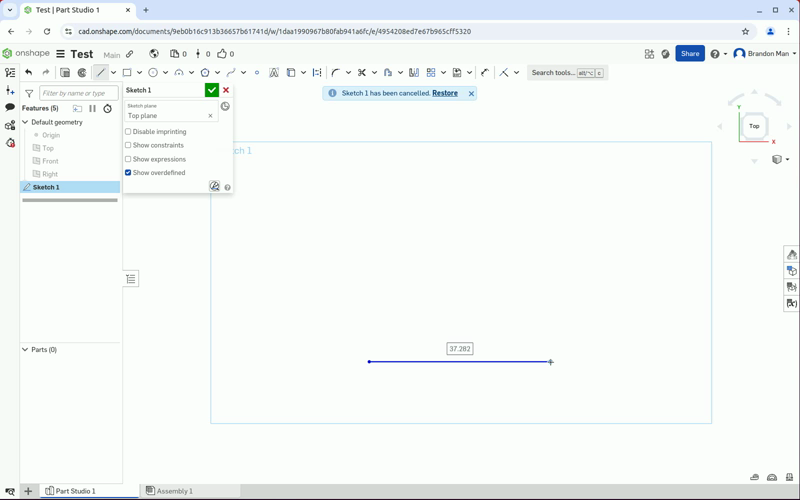
mouse_move(550, 205)
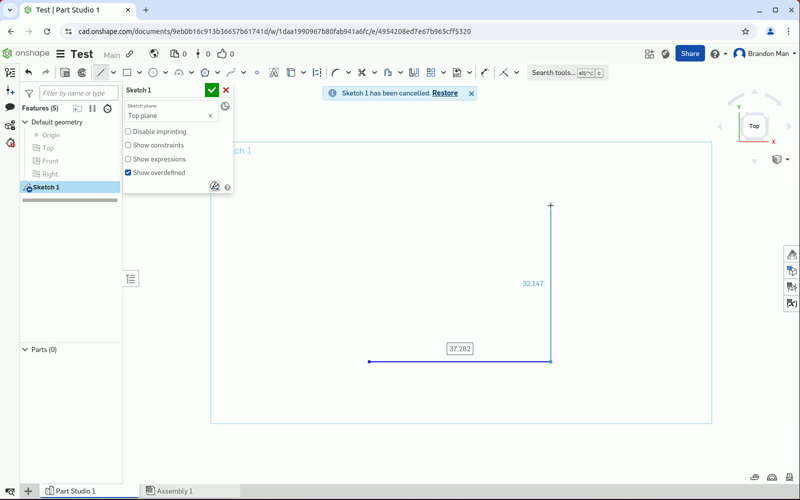
click(550, 205)
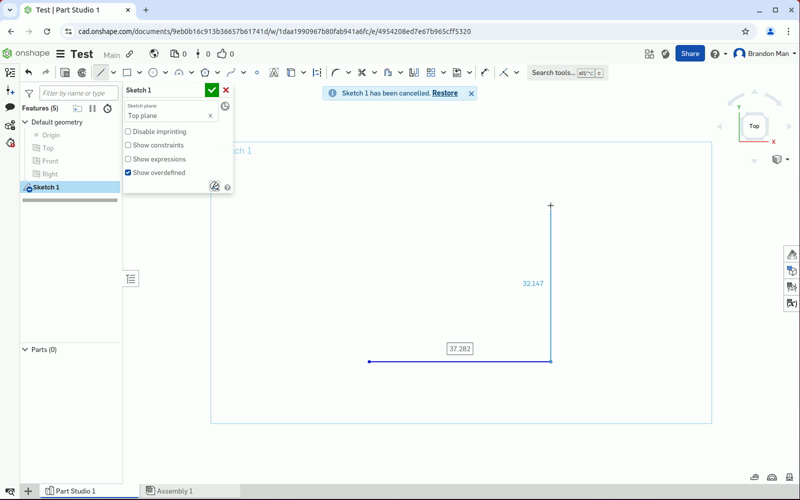
key_up(shift)
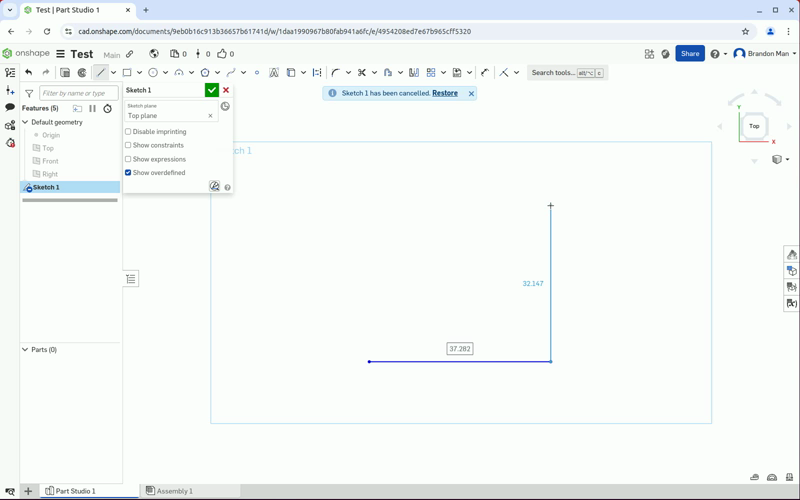
key_down(shift)
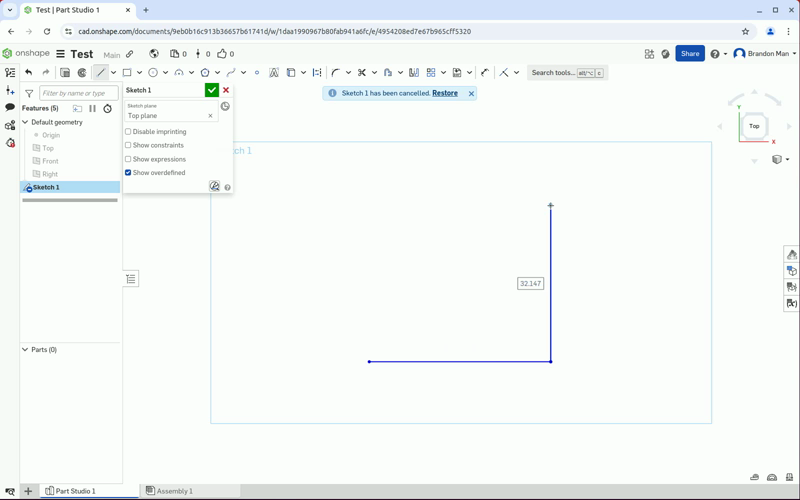
mouse_move(369, 205)
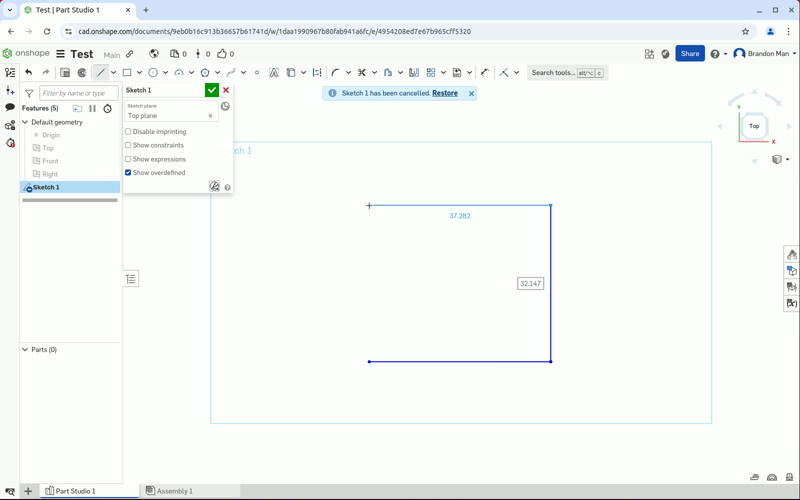
click(369, 205)
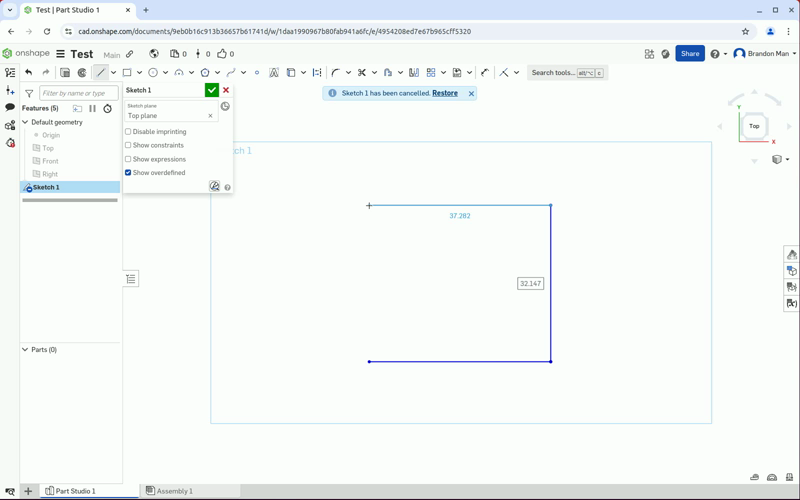
key_up(shift)
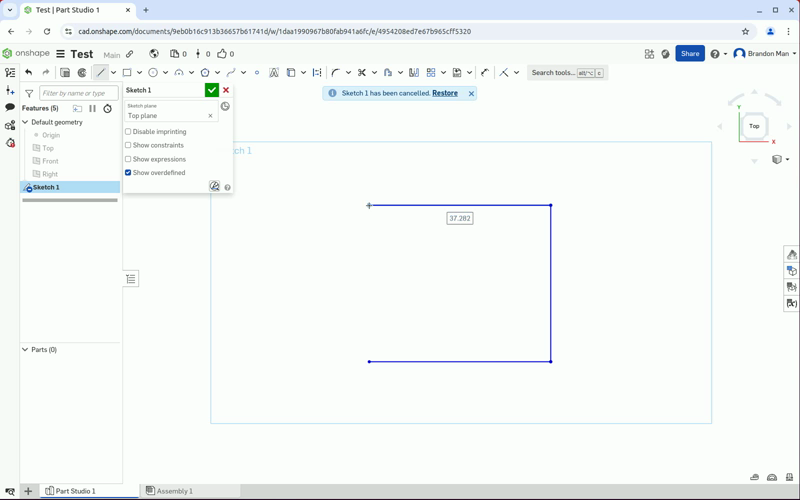
key_down(shift)
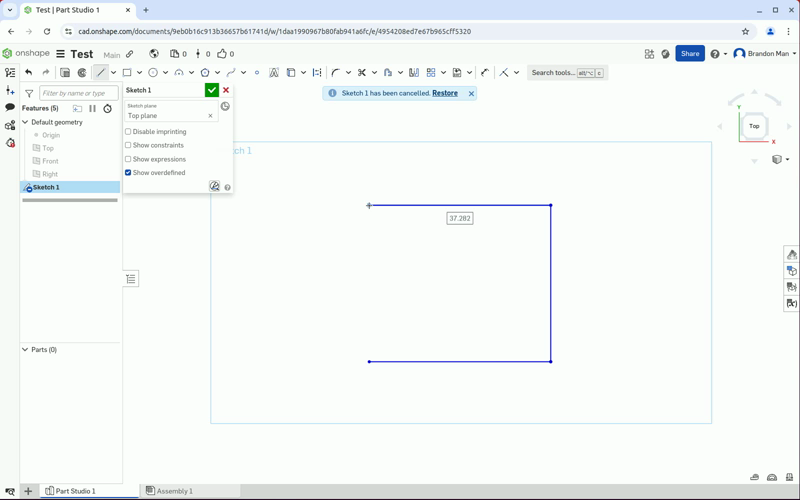
mouse_move(369, 361)
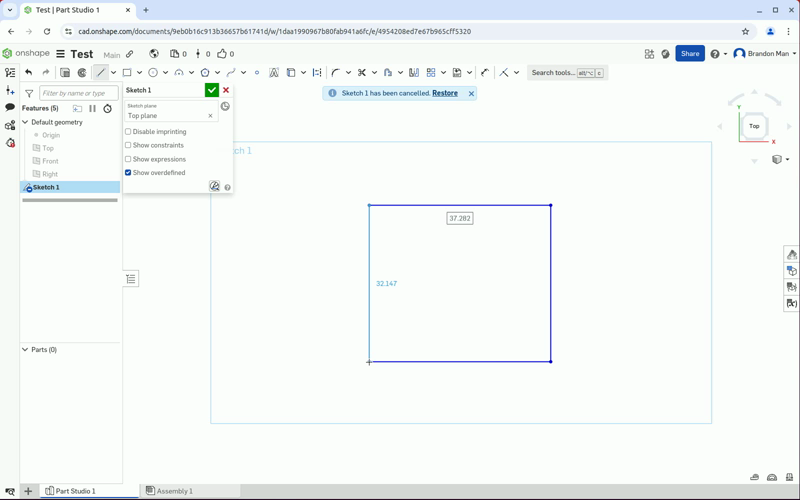
key_up(shift)
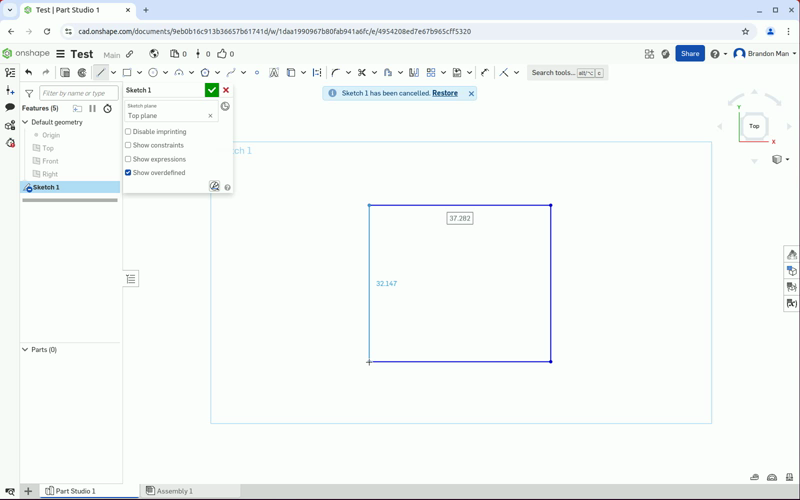
click(369, 361)
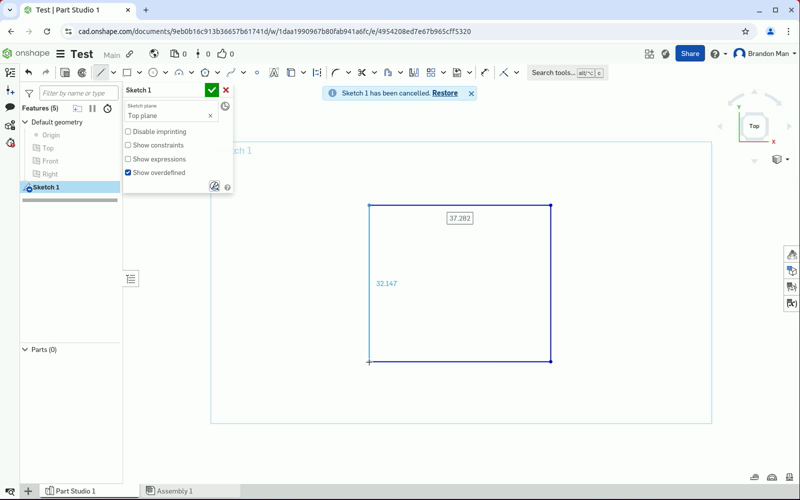
key(esc)
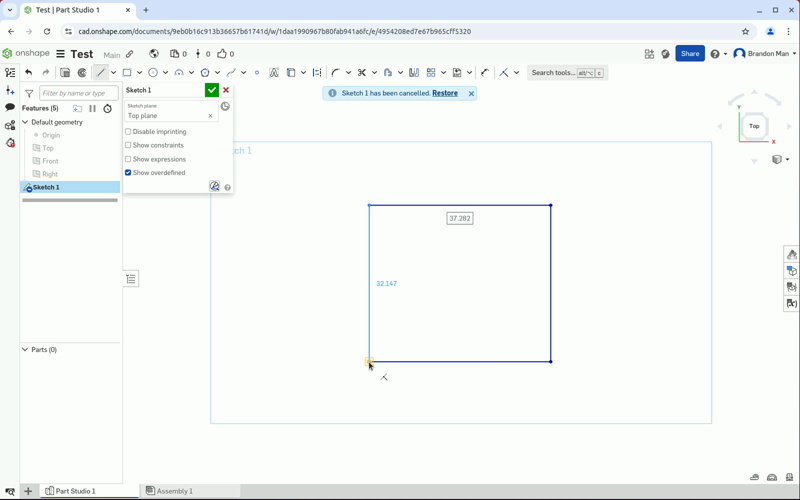
mouse_move(483, 265)
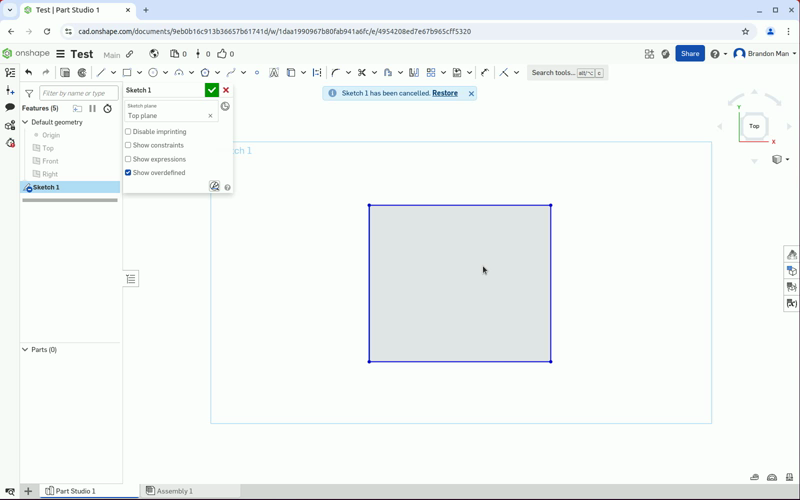
click(483, 265)
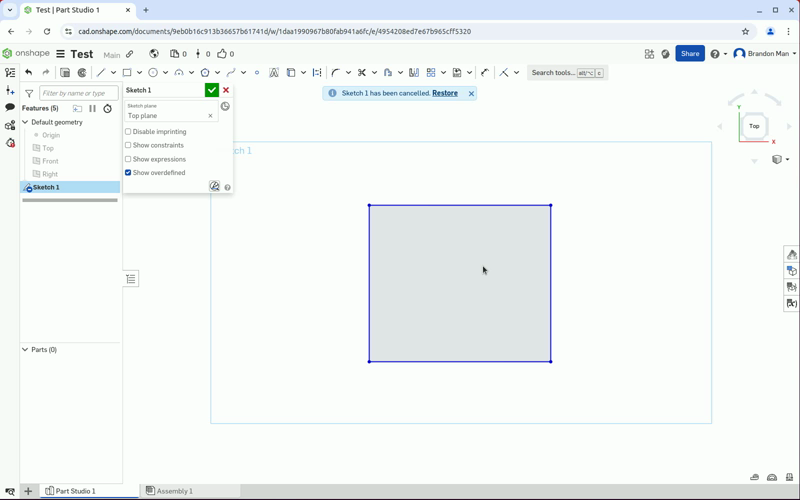
mouse_move(73, 352)
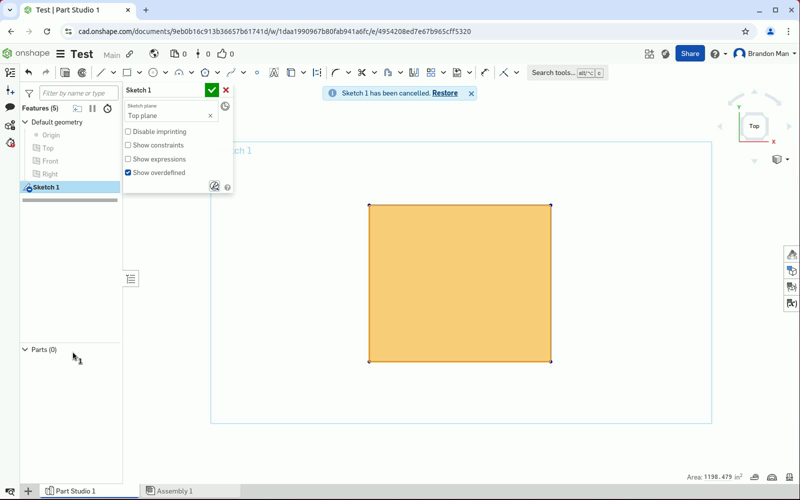
key(shift+y)
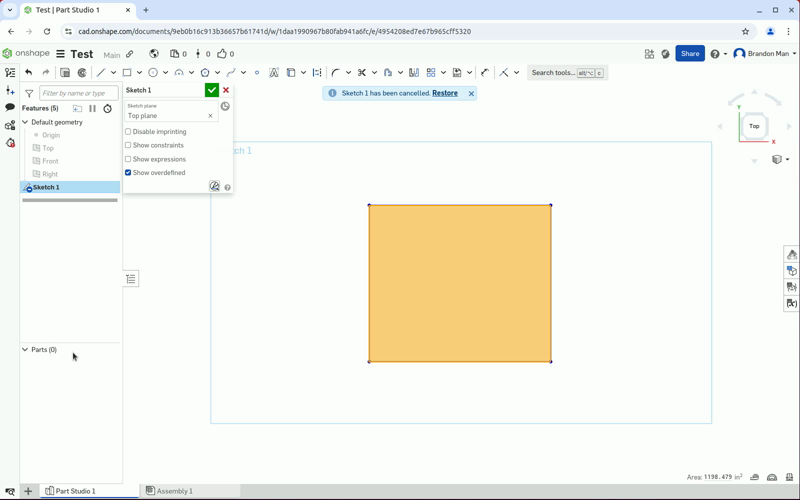
key(shift+e)
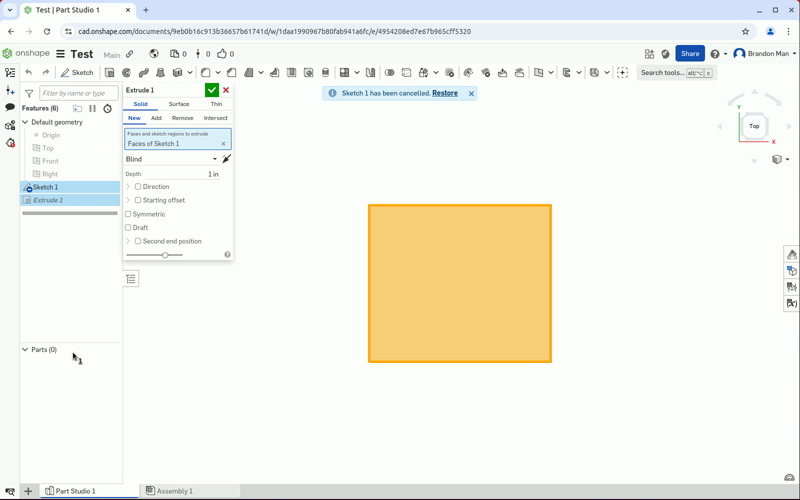
mouse_move(143, 106)
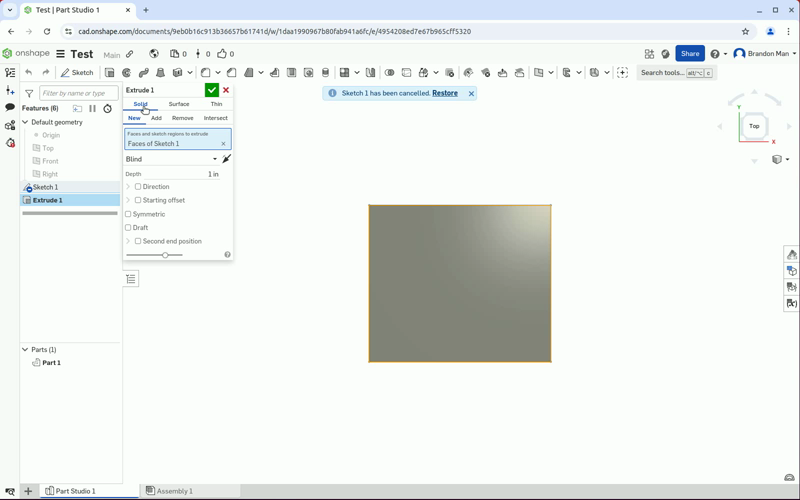
click(143, 106)
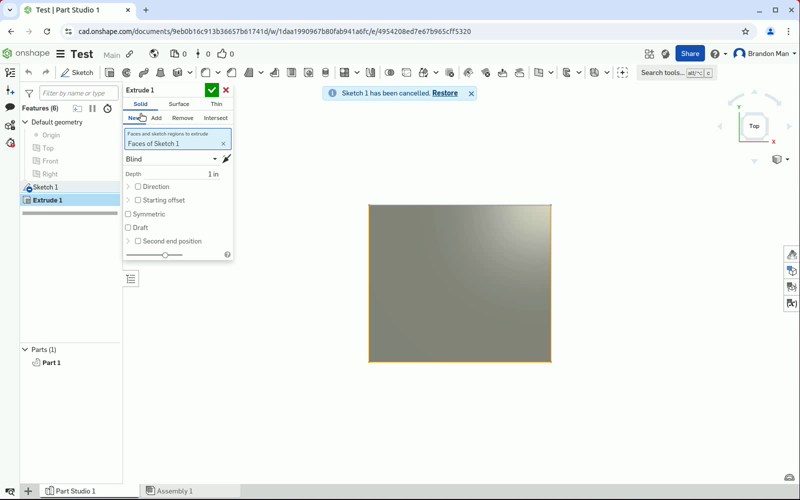
mouse_move(137, 120)
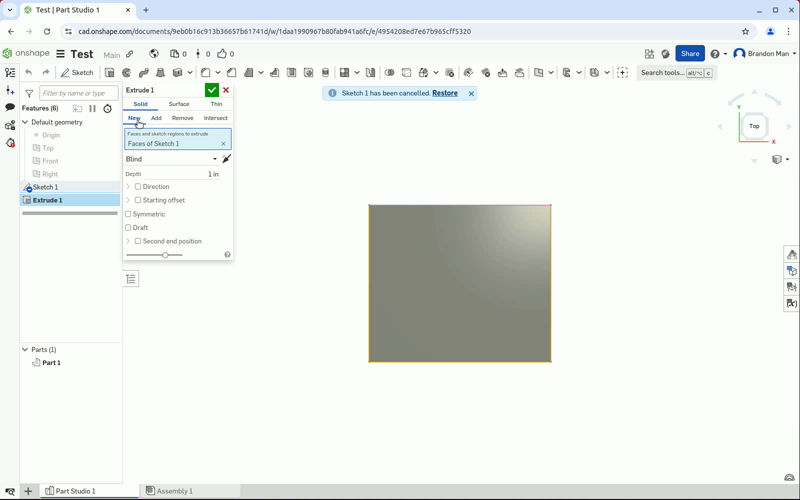
click(137, 120)
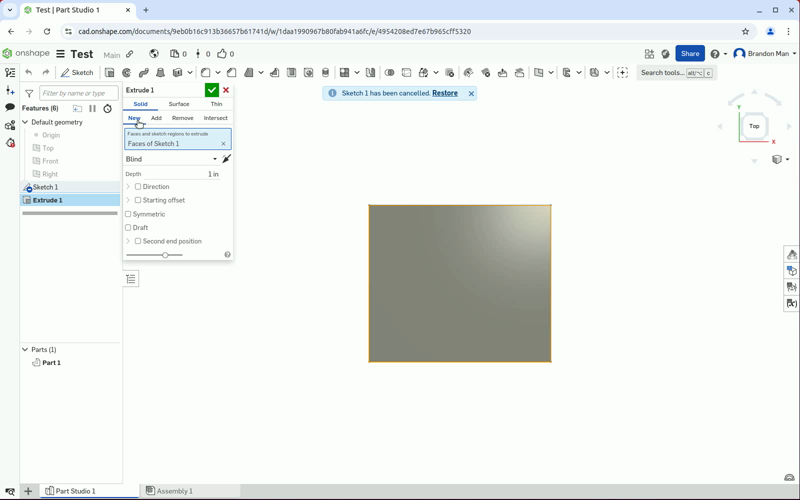
key(tab, 4)
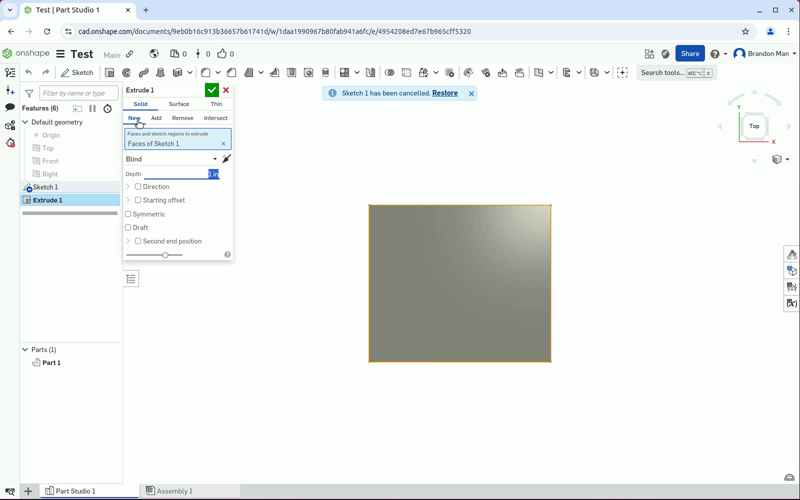
text(6.981)
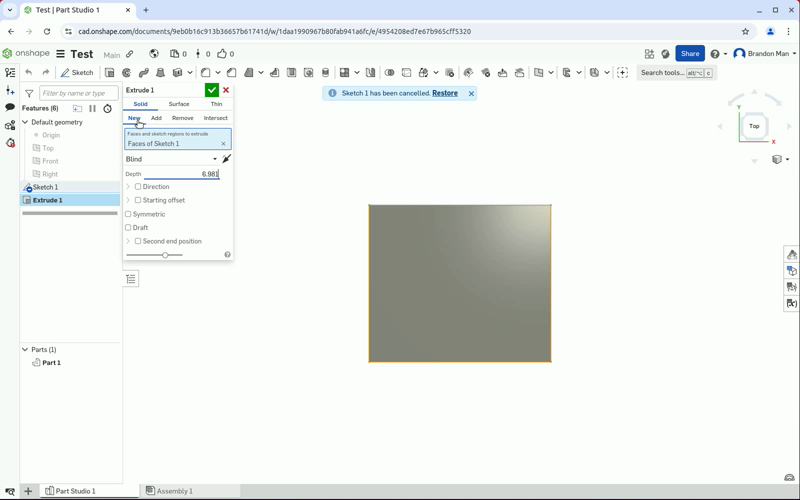
key(enter)
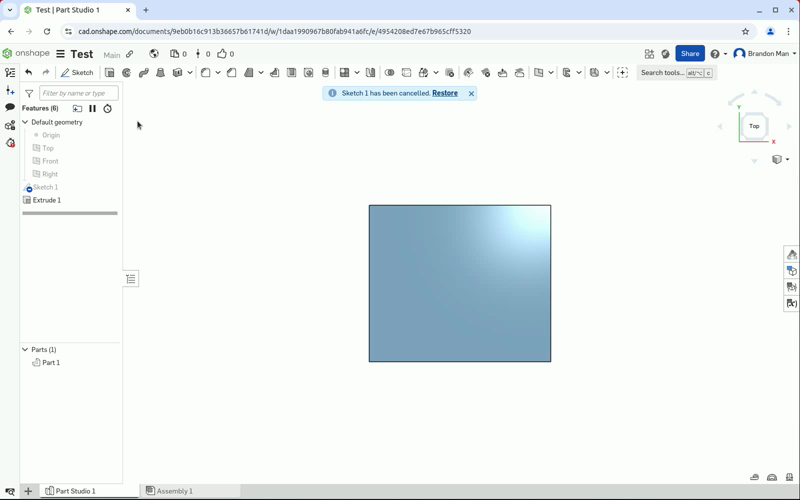
key(shift+h)
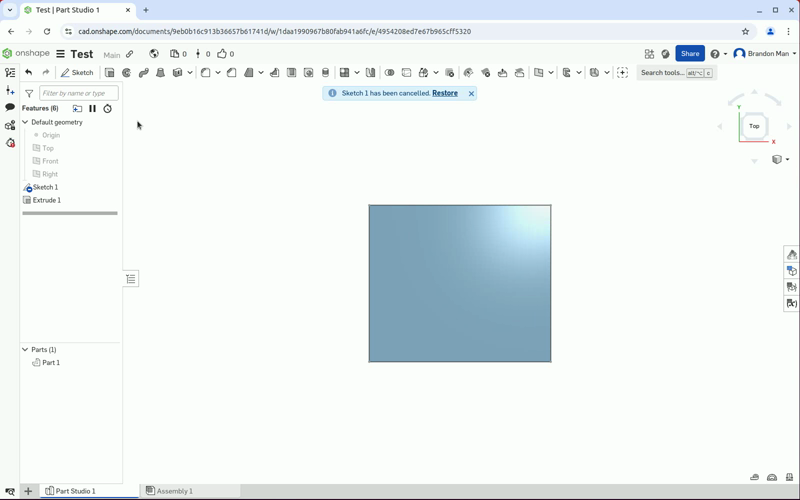
key(shift+h)
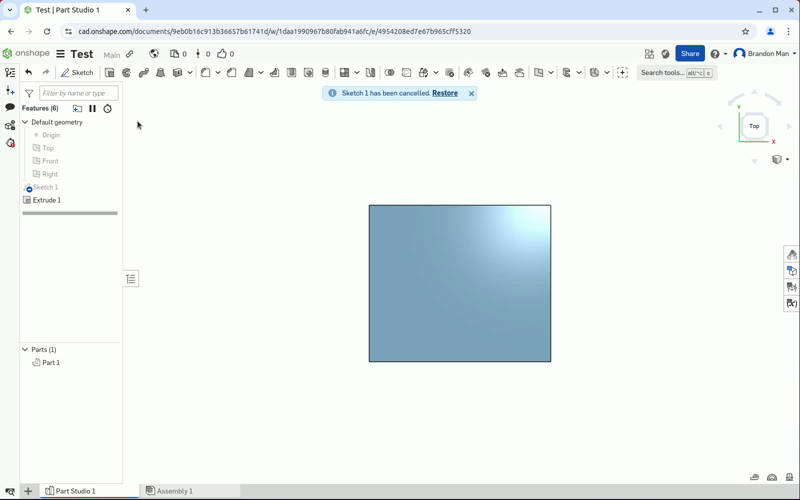
mouse_move(73, 189)
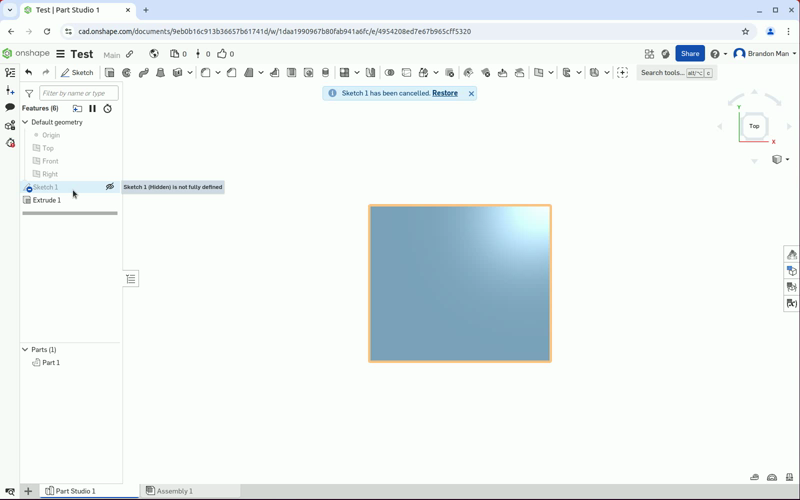
click(73, 189)
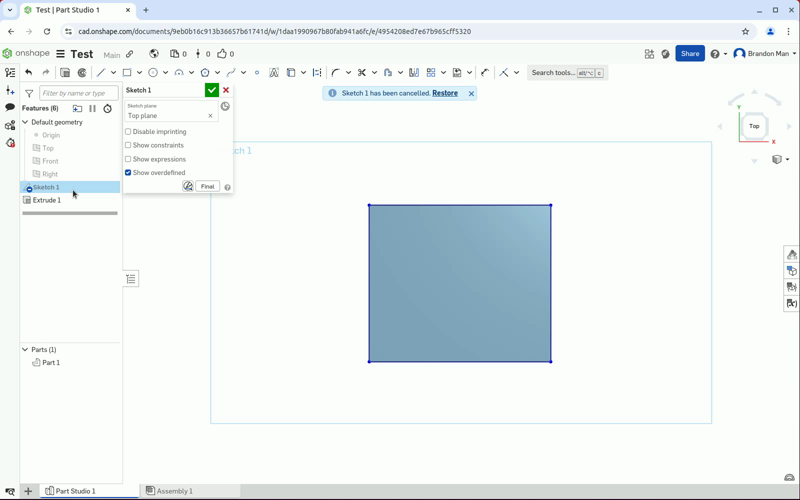
mouse_move(229, 92)
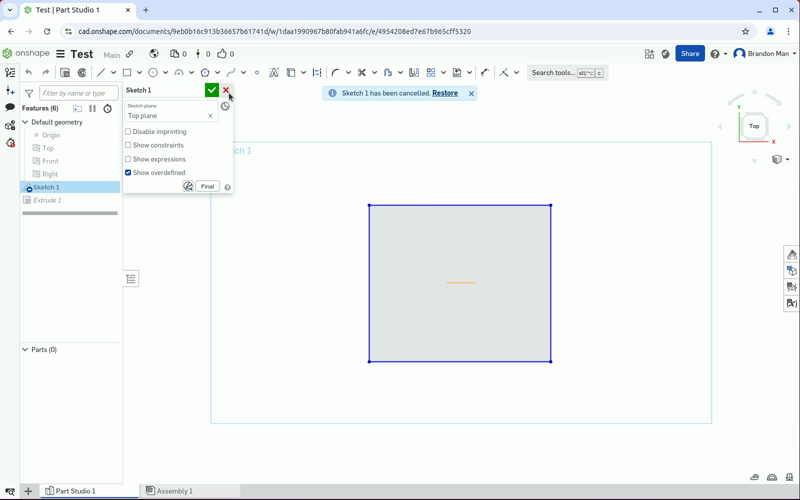
click(229, 92)
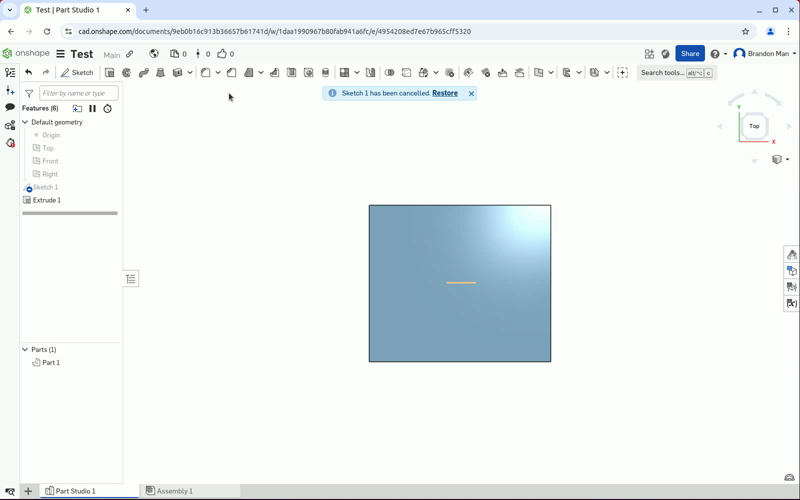
mouse_move(541, 75)
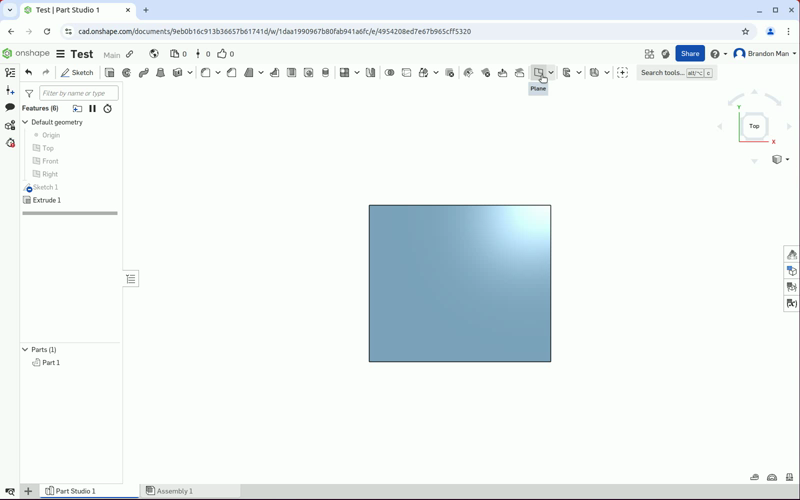
click(541, 75)
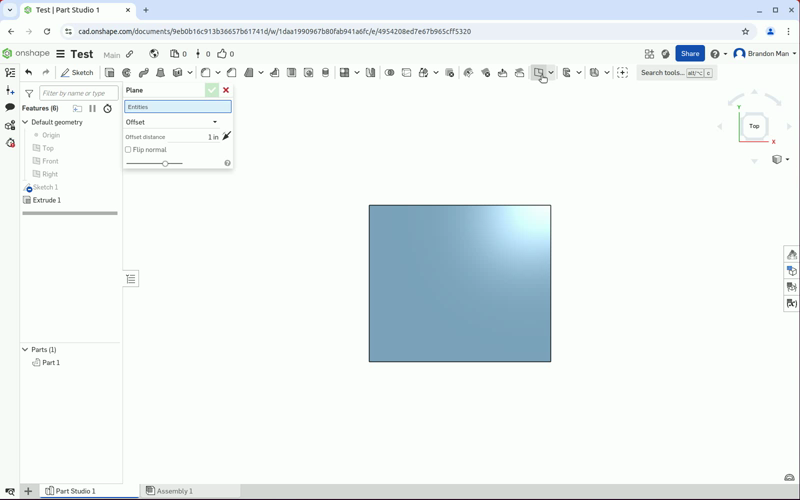
mouse_move(73, 150)
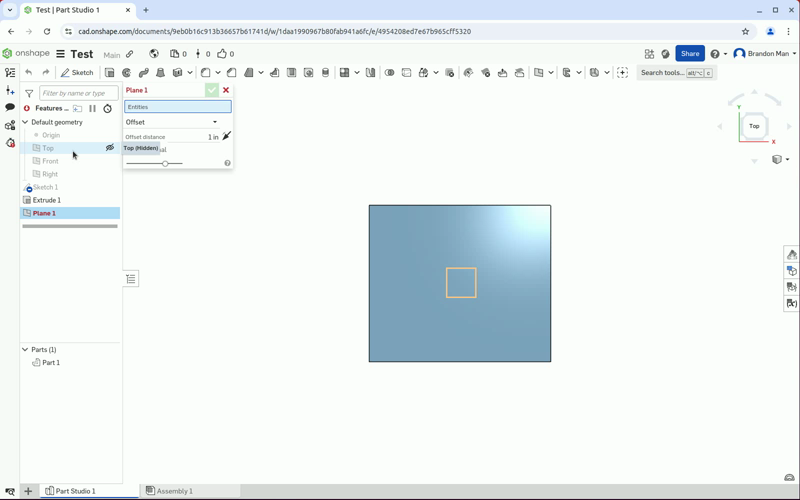
click(73, 150)
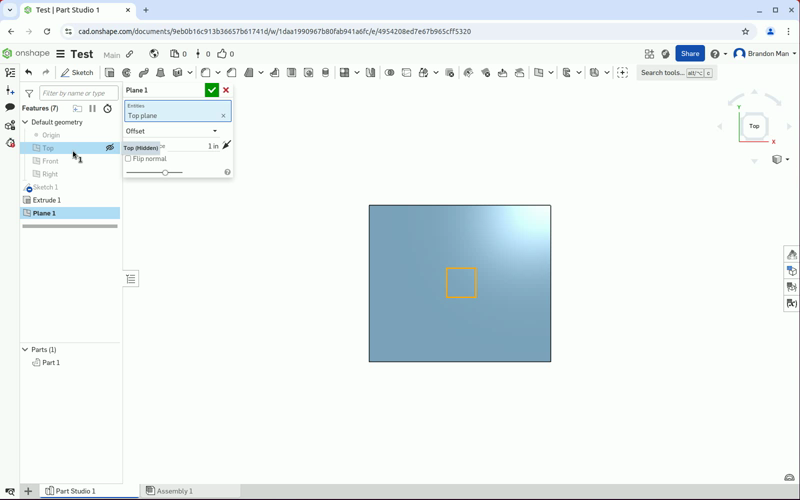
key(tab, 2)
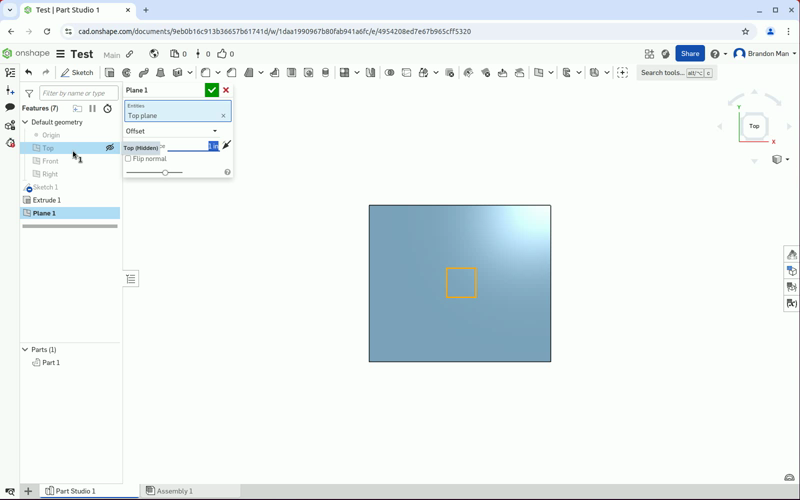
text(6.994)
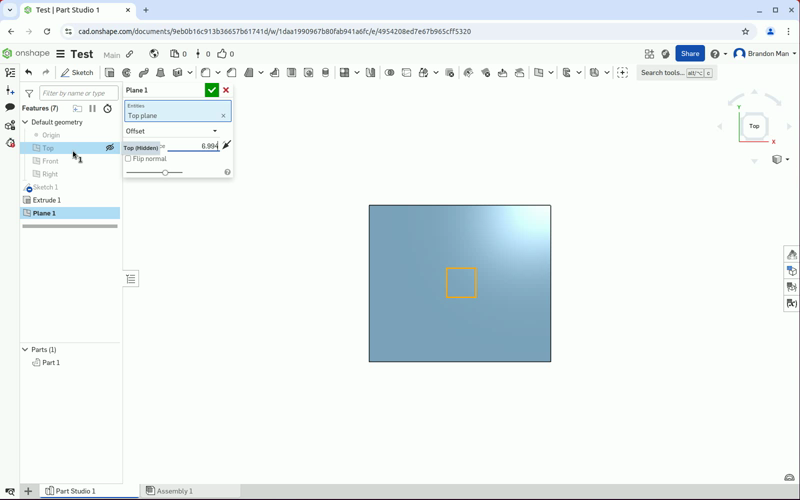
key(enter, 2)
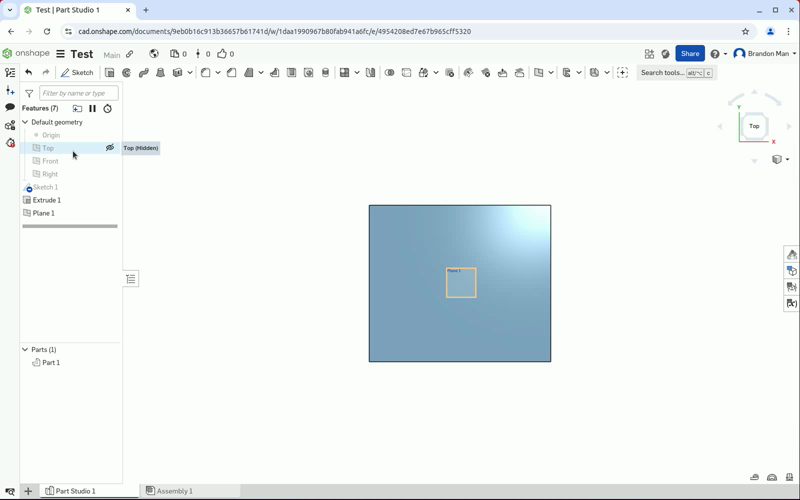
key(shift+s)
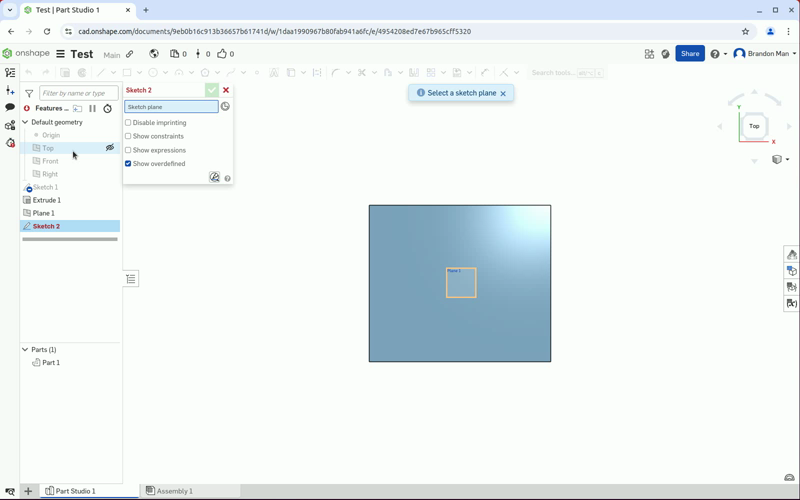
mouse_move(73, 215)
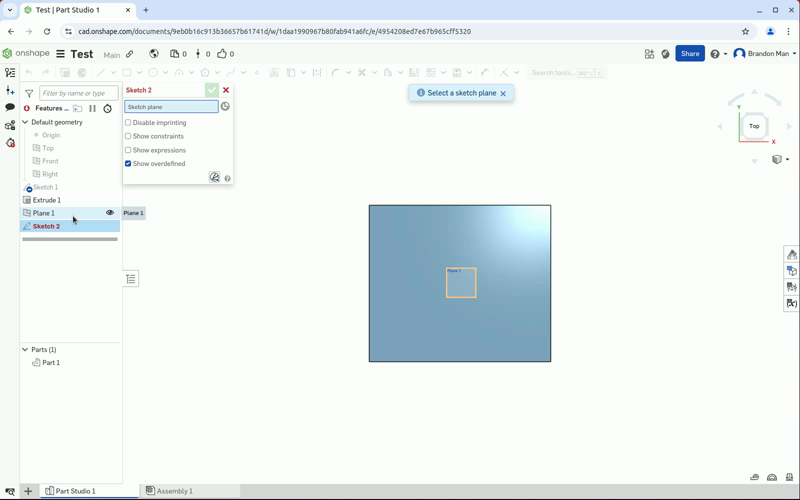
click(73, 215)
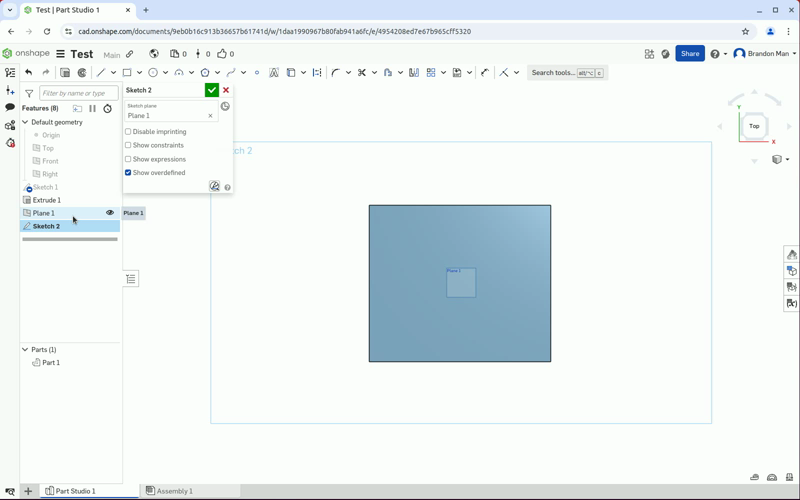
mouse_move(73, 352)
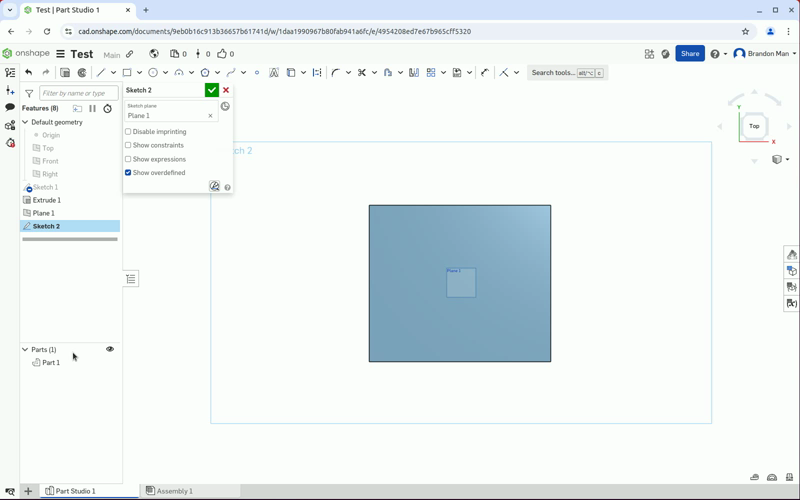
key(y)
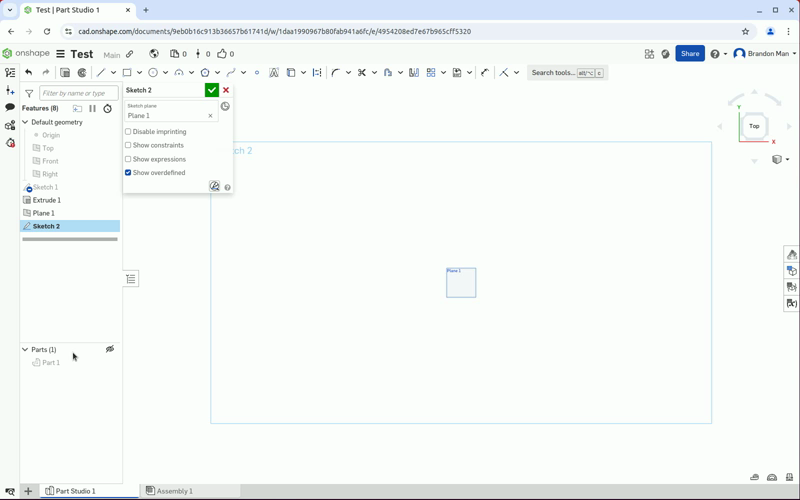
key(l)
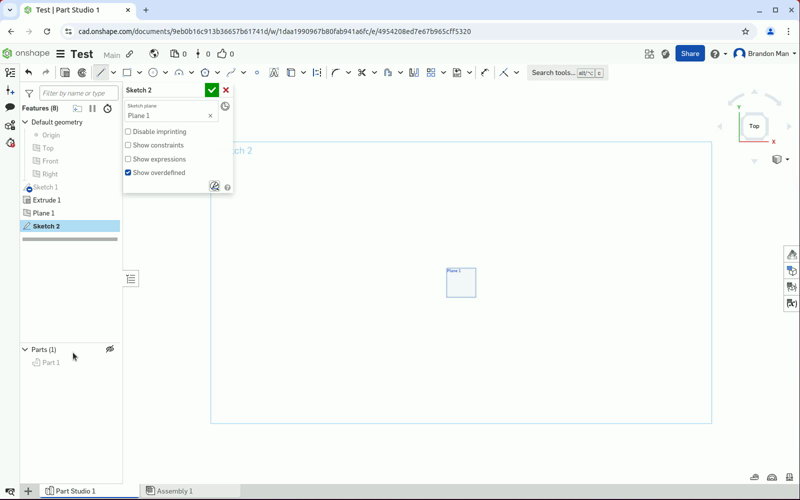
key_down(shift)
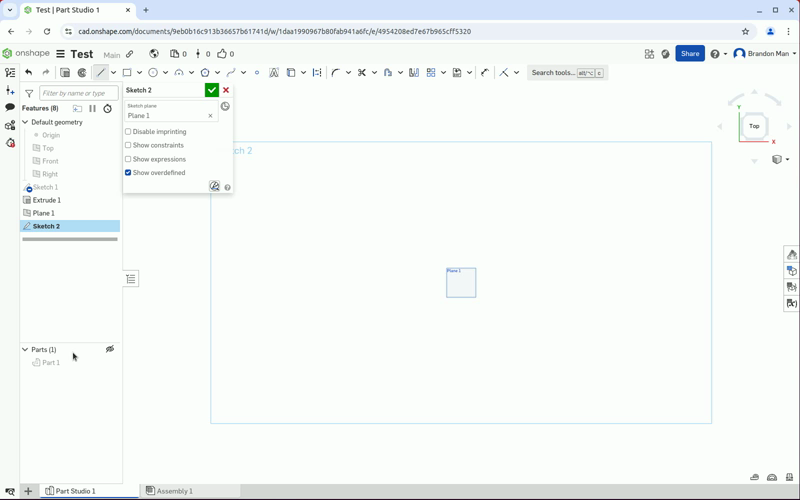
mouse_move(378, 352)
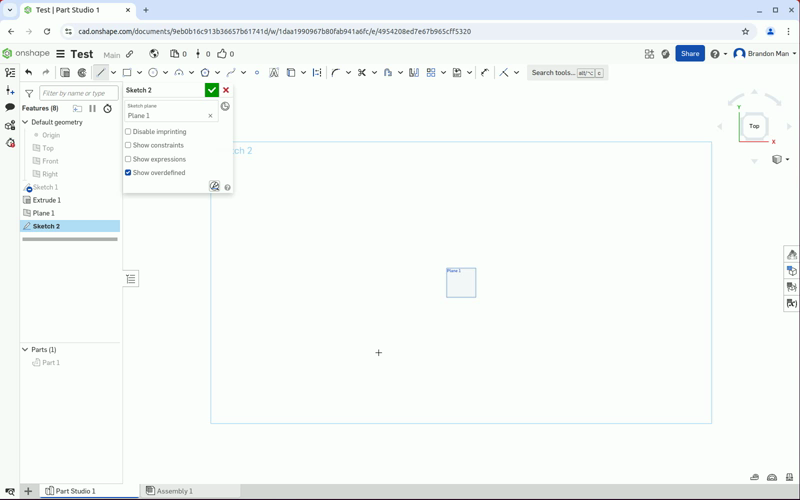
click(378, 352)
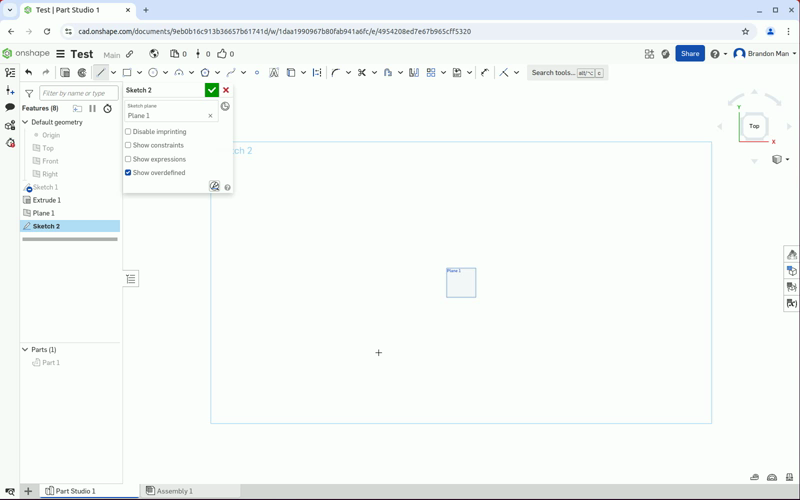
key_up(shift)
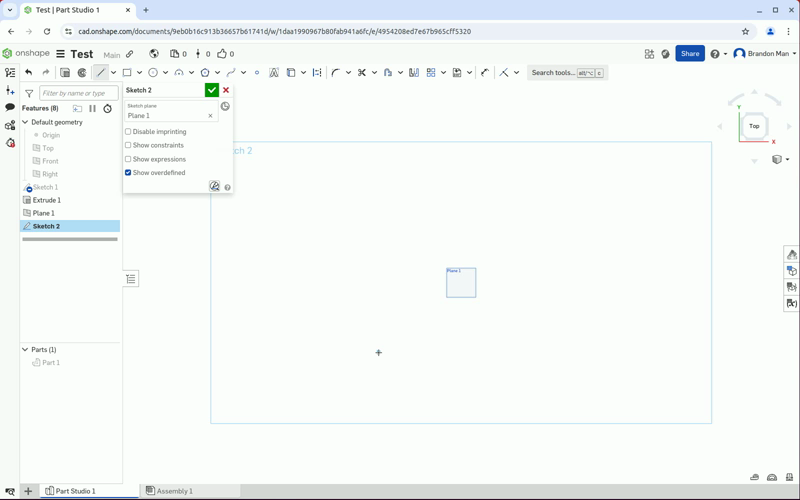
key_down(shift)
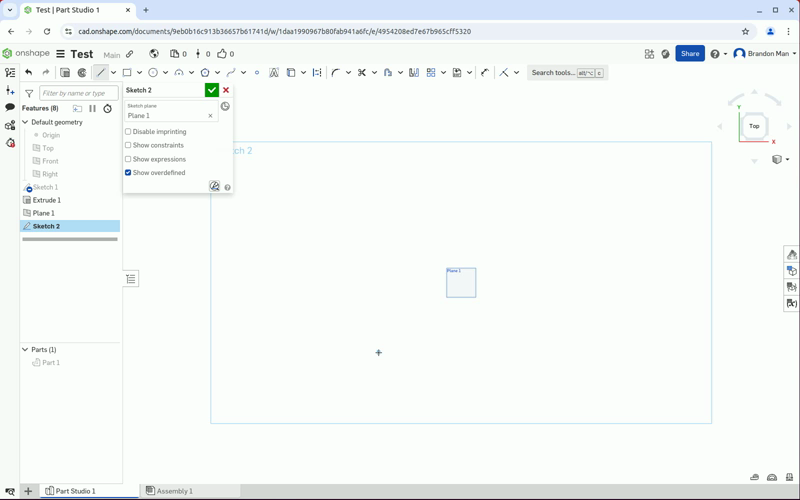
mouse_move(541, 352)
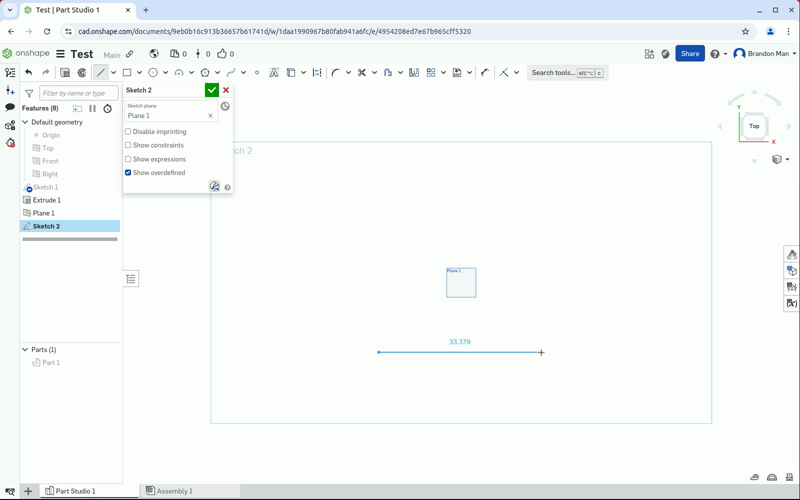
click(541, 352)
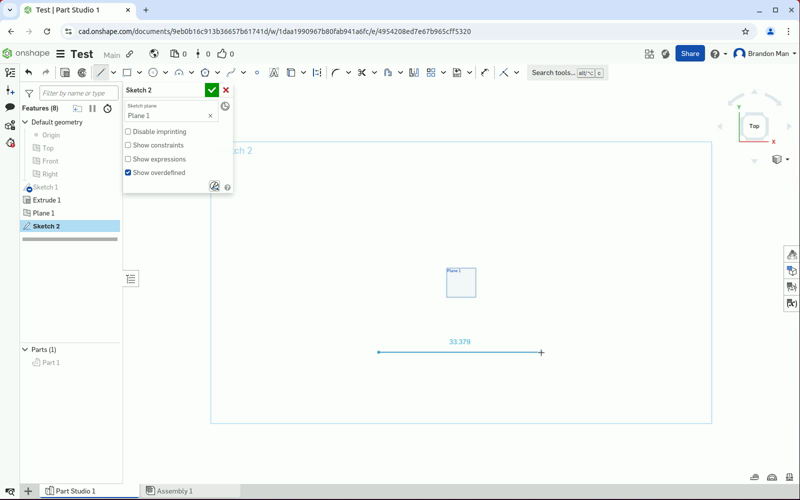
key_up(shift)
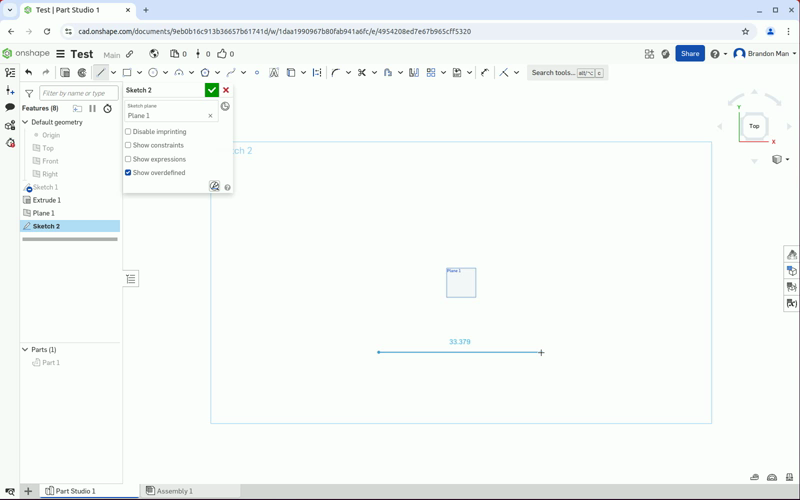
key_down(shift)
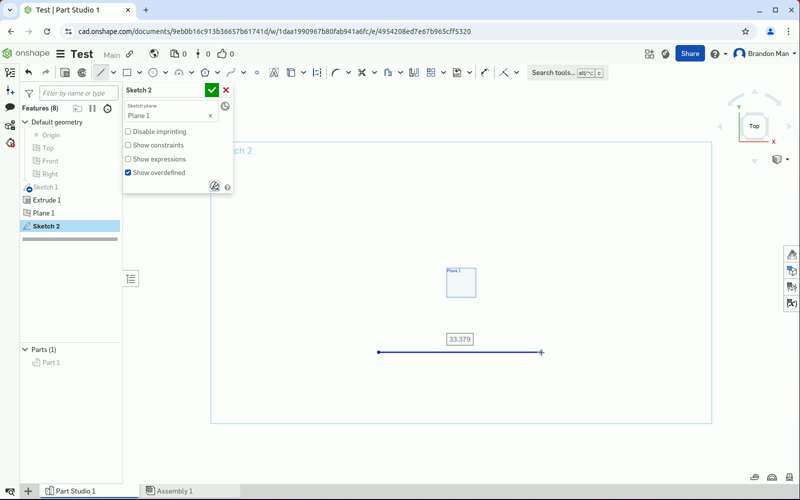
mouse_move(541, 213)
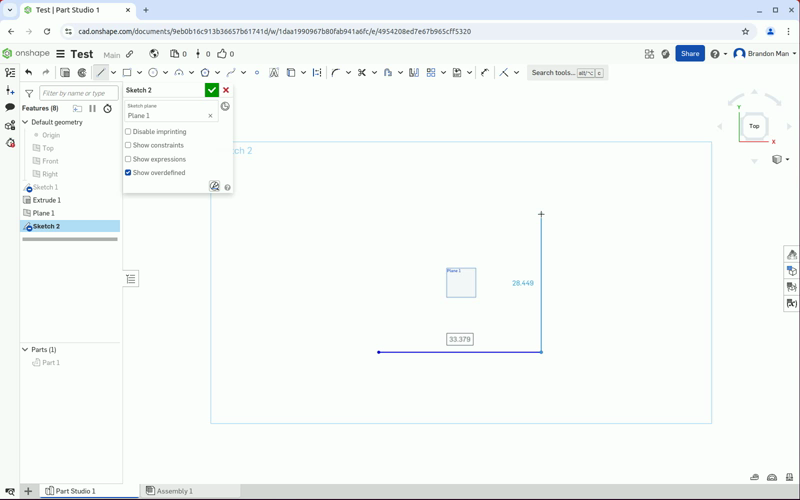
click(541, 213)
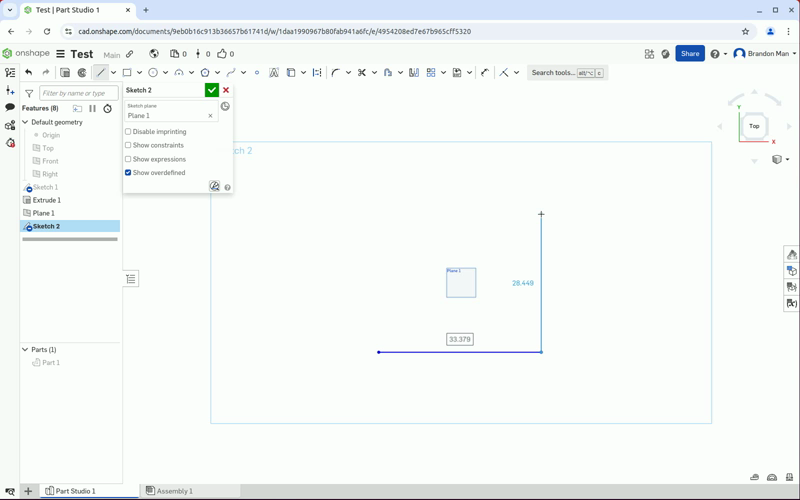
key_up(shift)
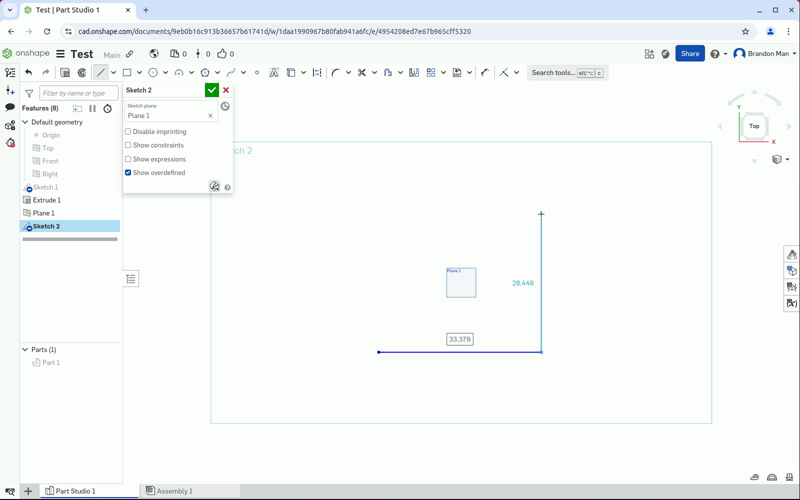
key_down(shift)
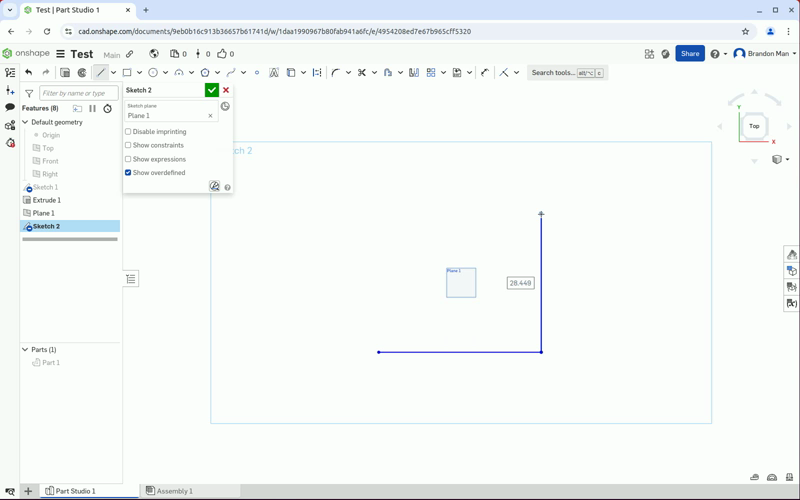
mouse_move(378, 213)
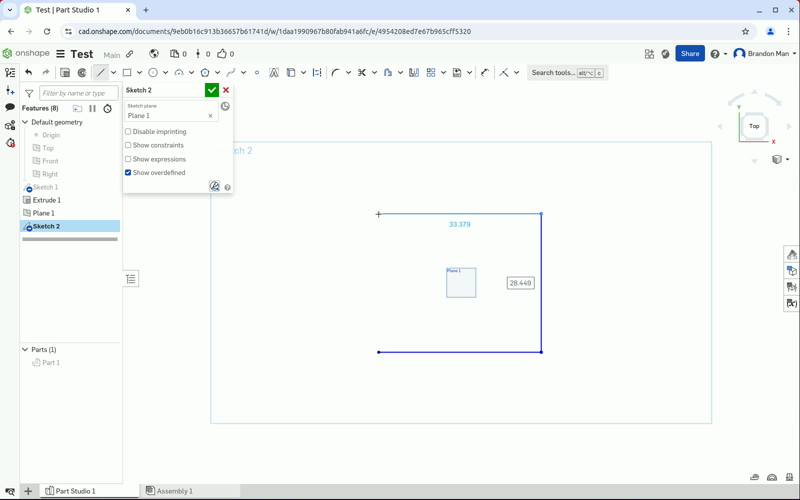
click(378, 213)
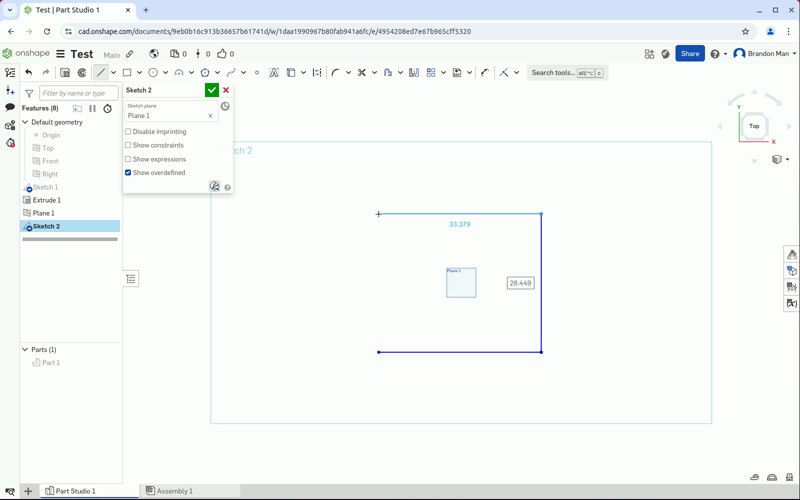
key_up(shift)
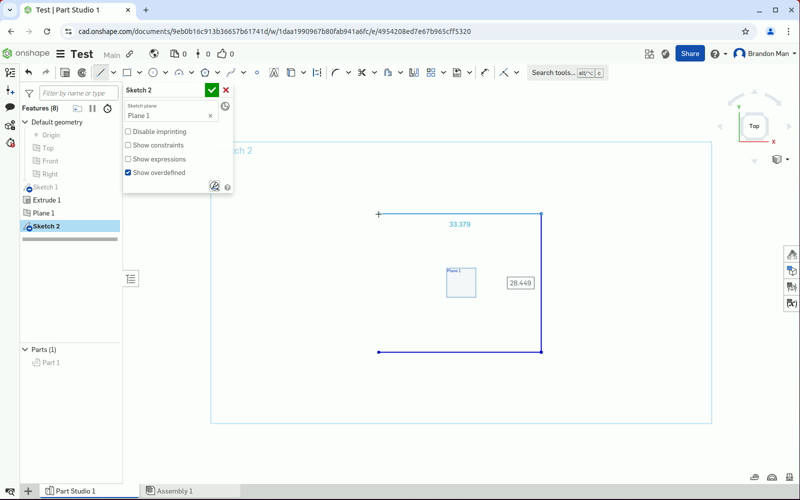
key_down(shift)
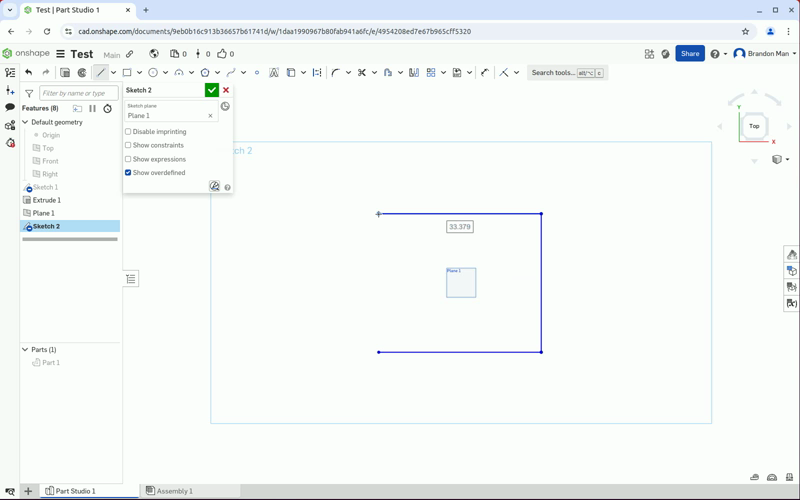
mouse_move(378, 352)
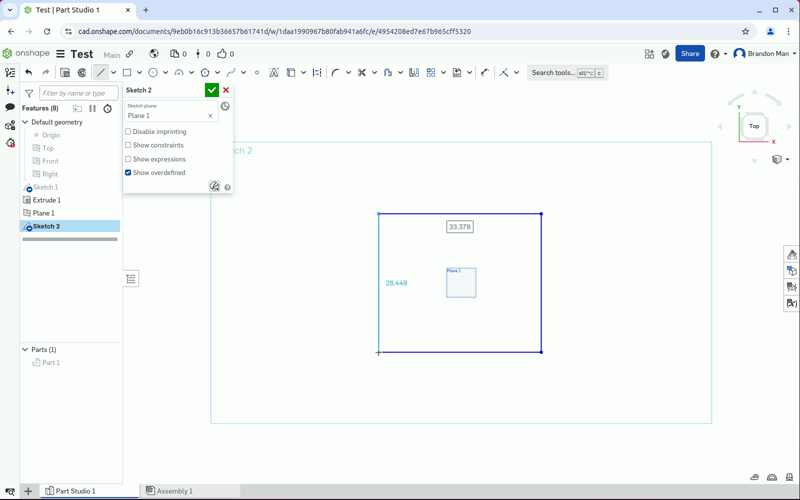
key_up(shift)
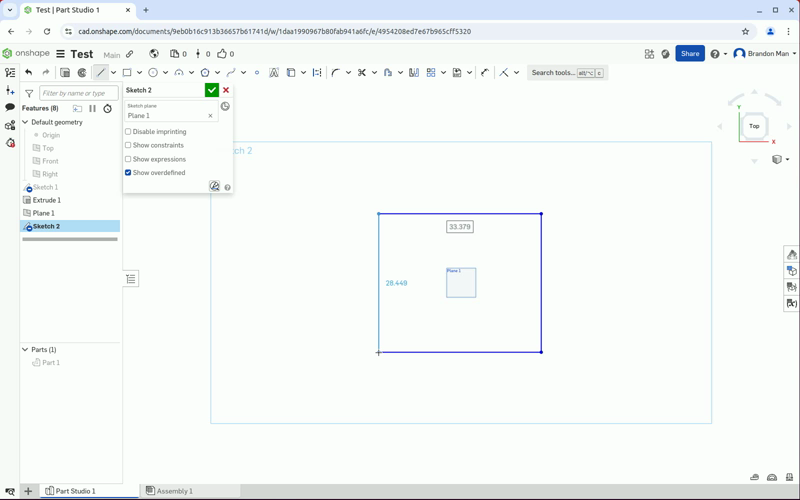
click(378, 352)
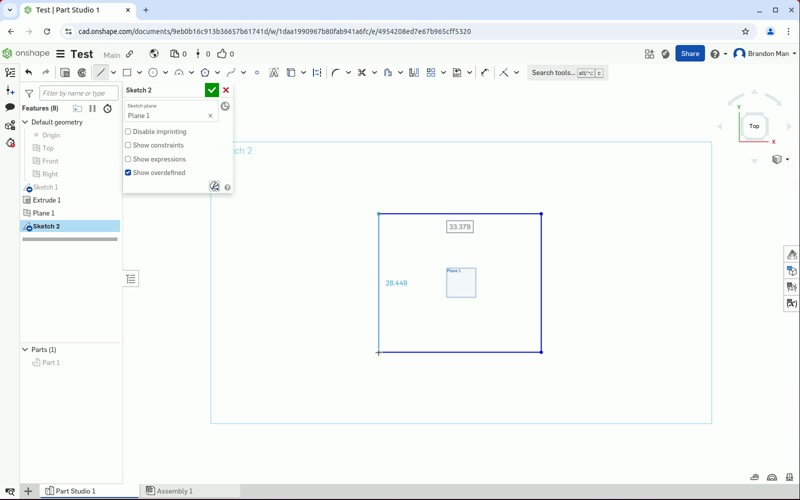
key(esc)
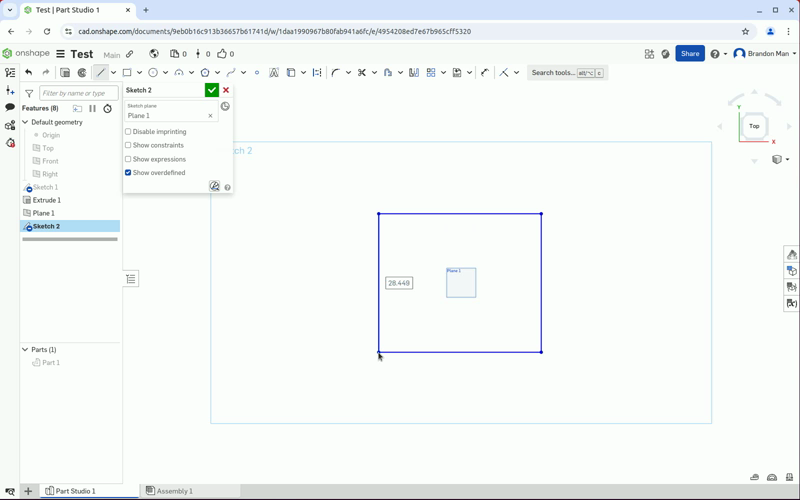
mouse_move(470, 273)
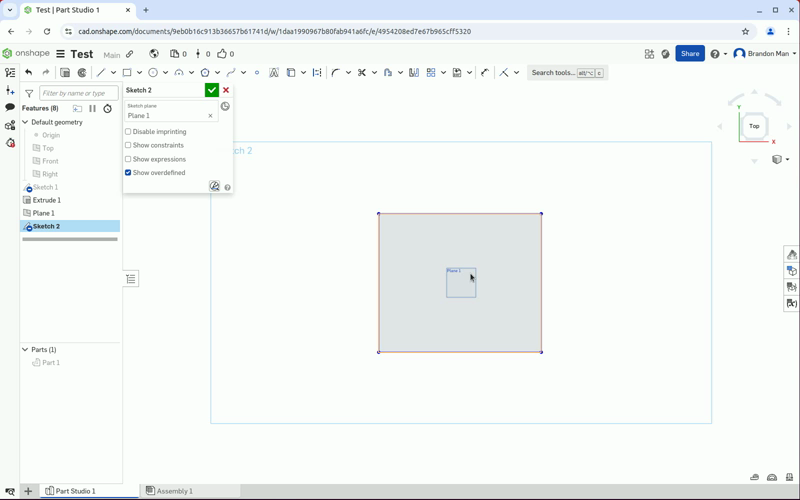
click(470, 273)
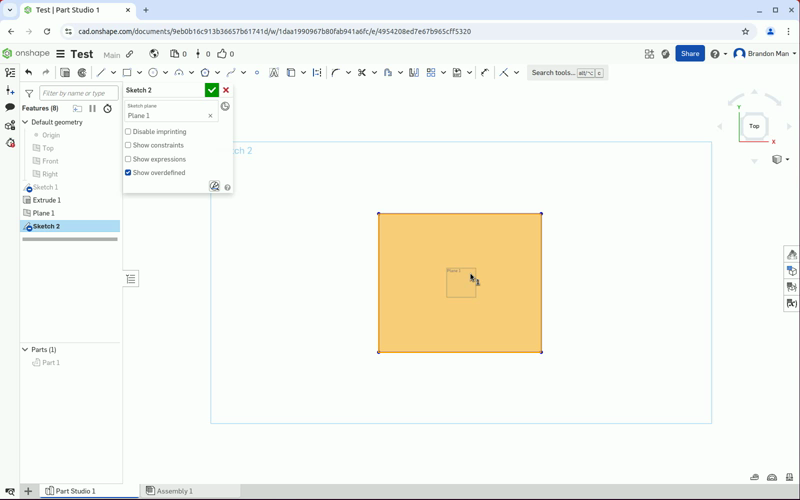
mouse_move(73, 352)
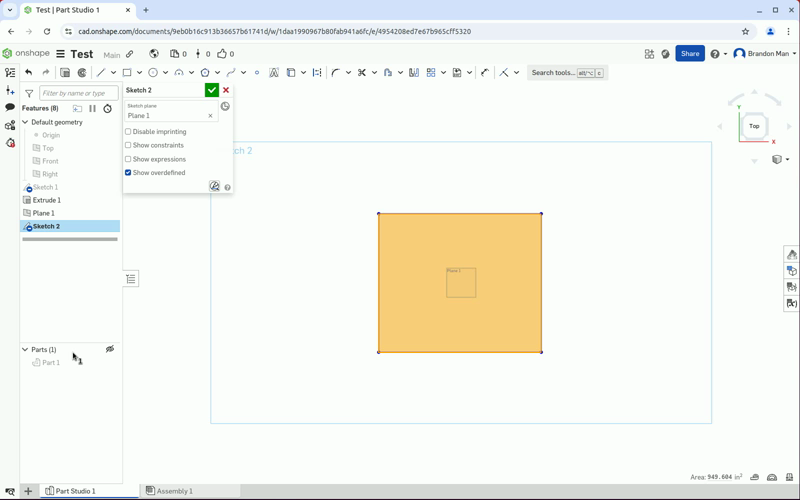
key(shift+y)
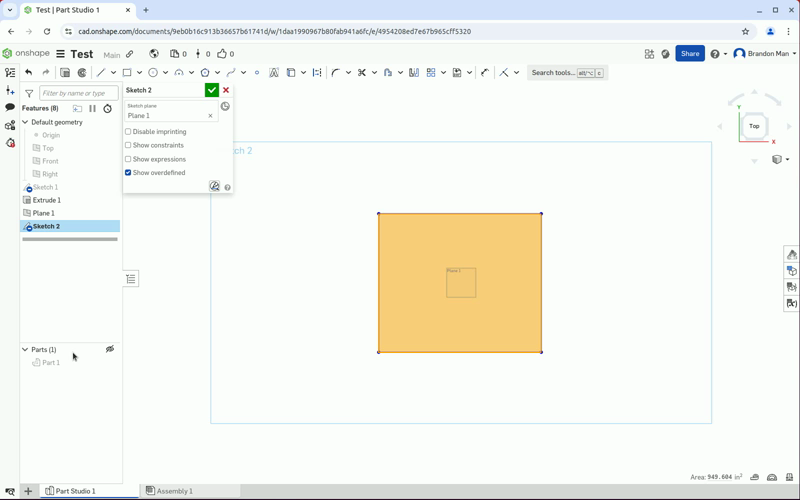
key(shift+e)
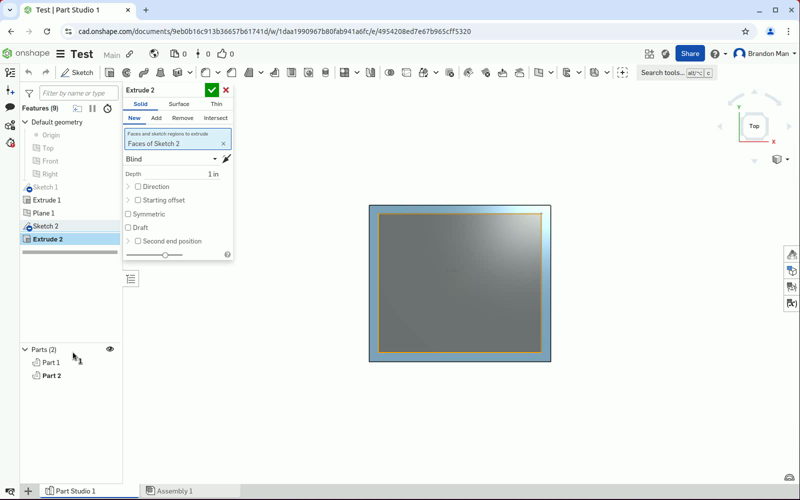
mouse_move(143, 106)
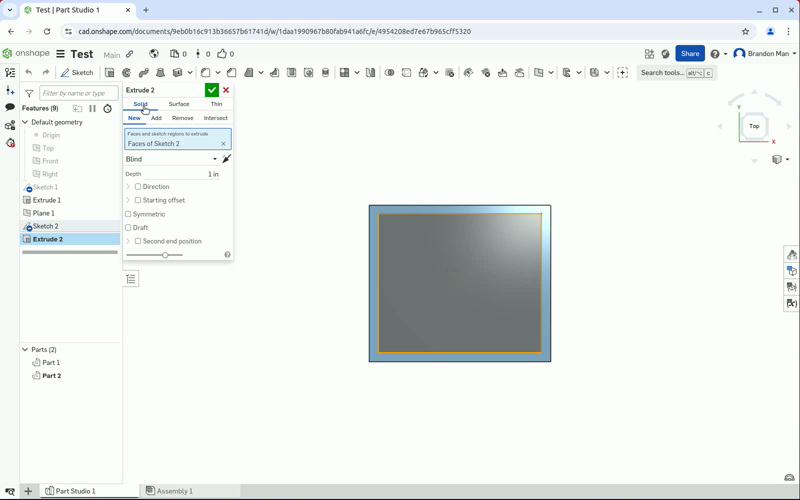
click(143, 106)
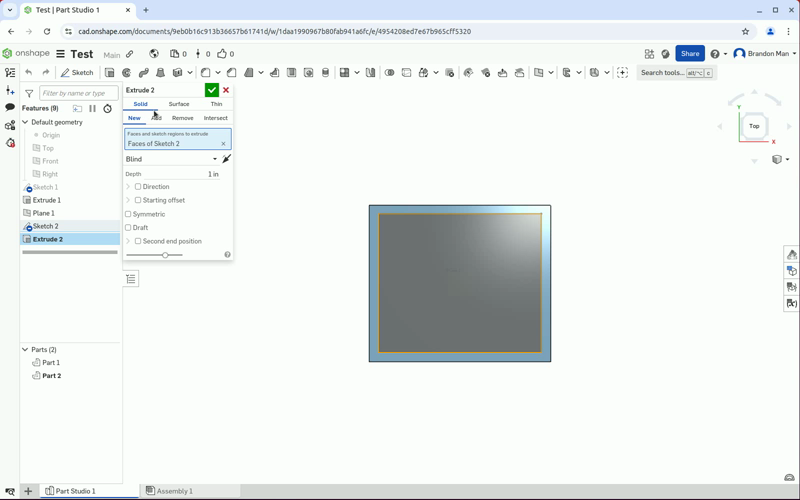
mouse_move(186, 120)
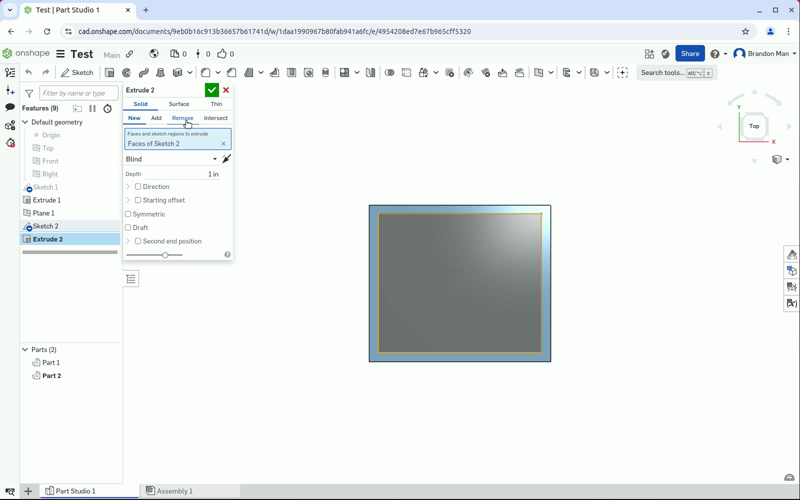
click(186, 120)
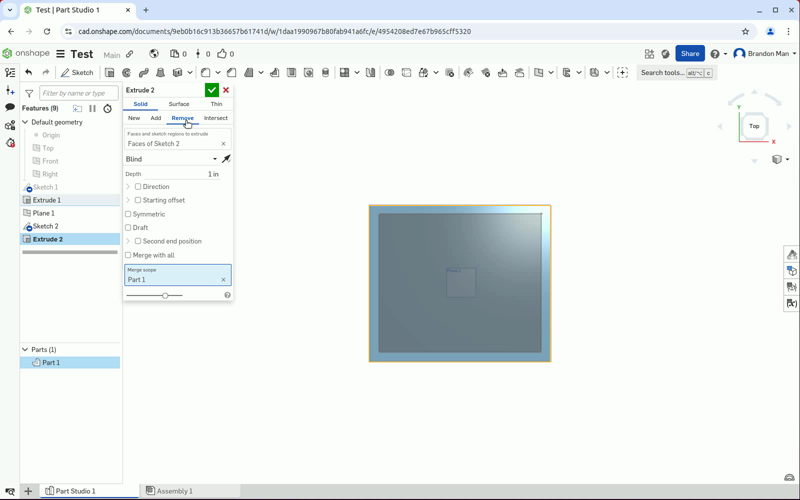
key(tab, 4)
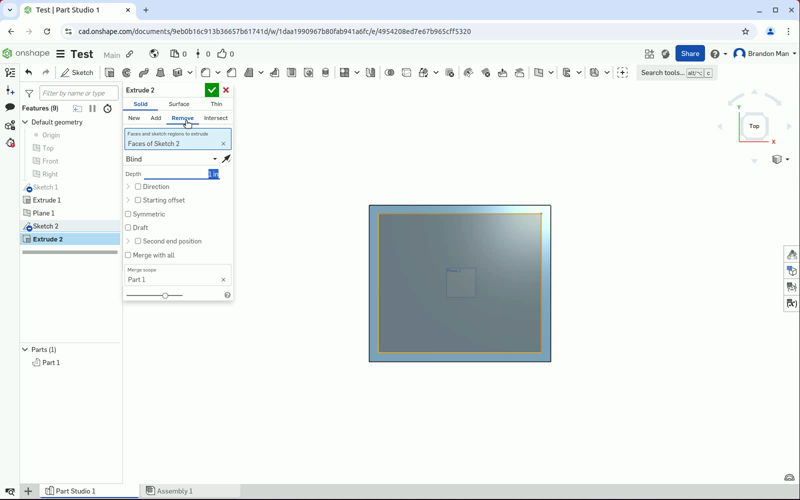
text(5.055)
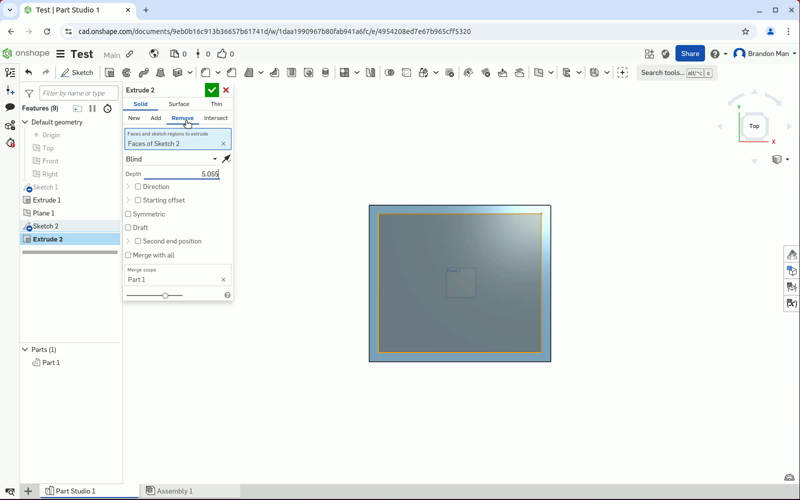
key(tab, 6)
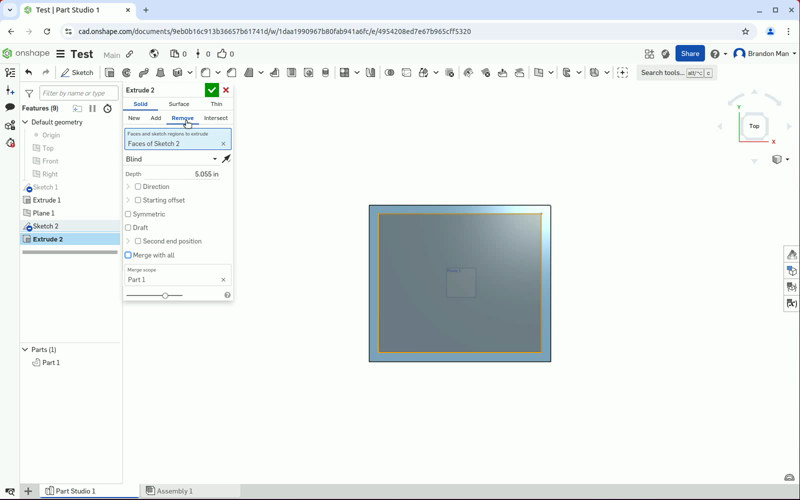
key(space)
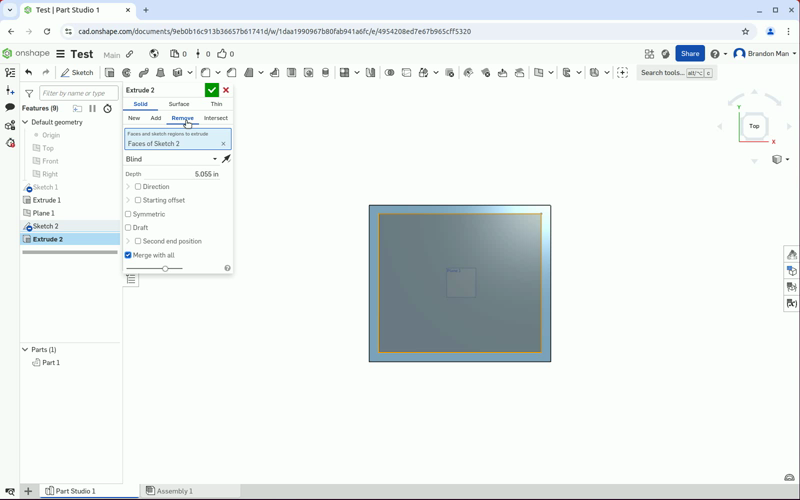
key(enter)
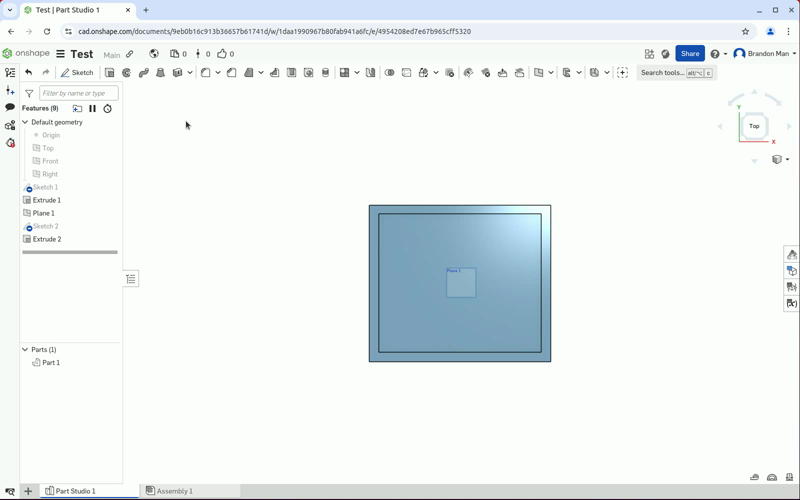
key(shift+h)
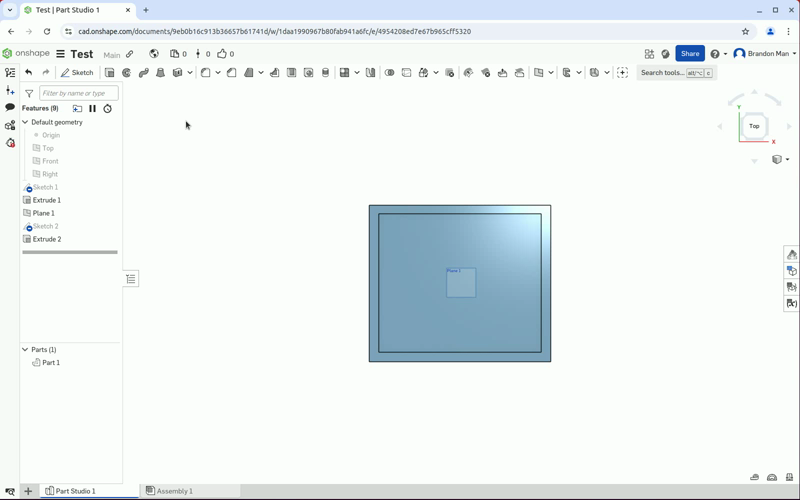
key(shift+h)
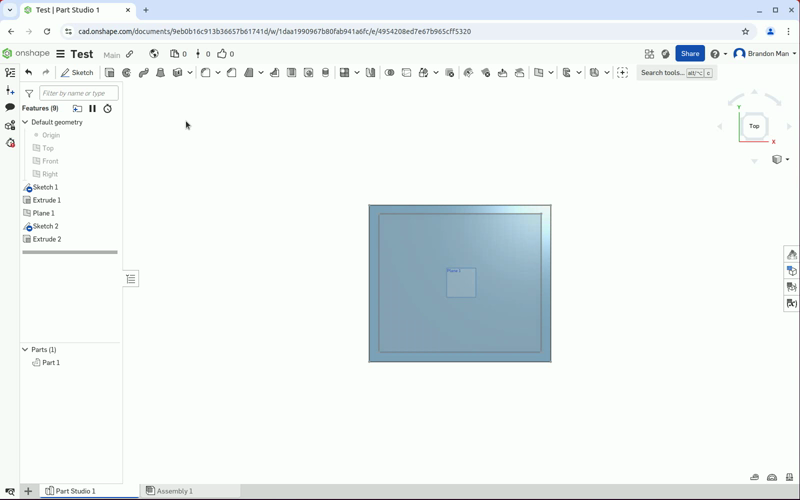
key(shift+7)
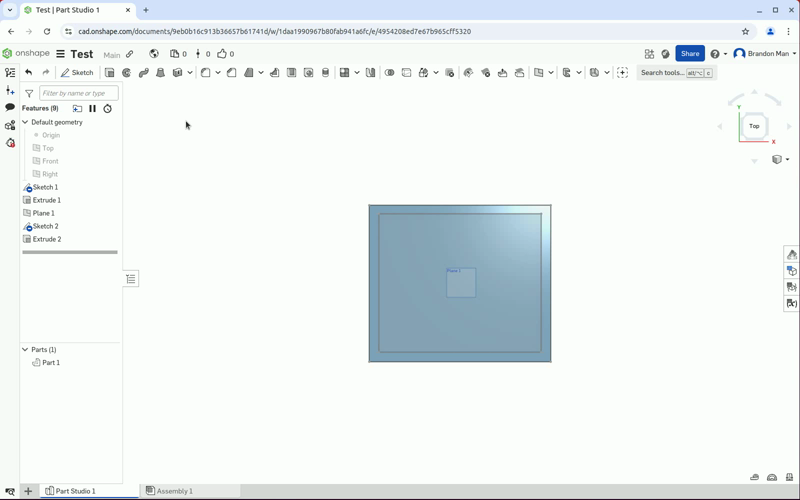
key(up, 3)
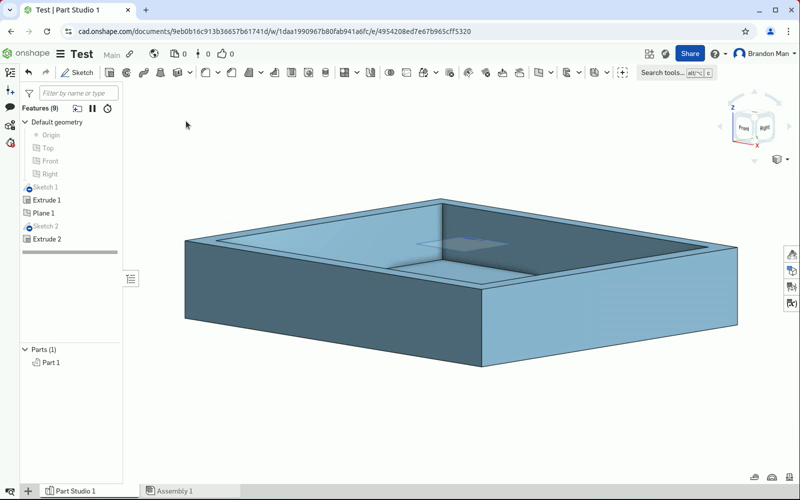
key(left, 3)
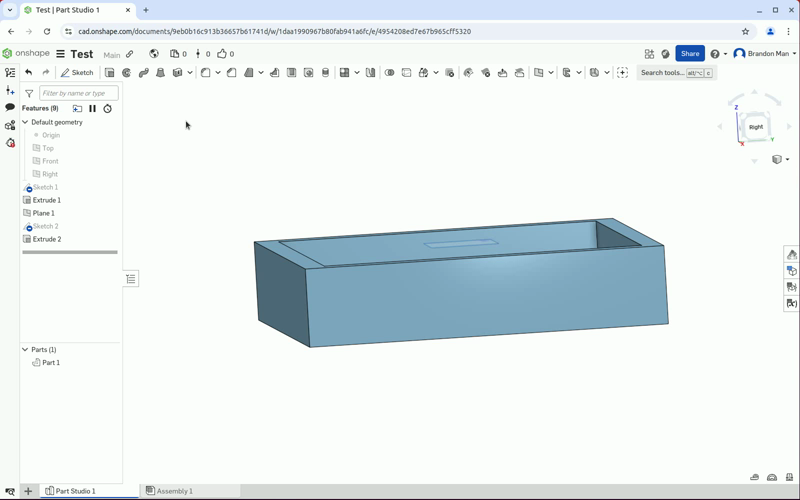
key(right, 3)
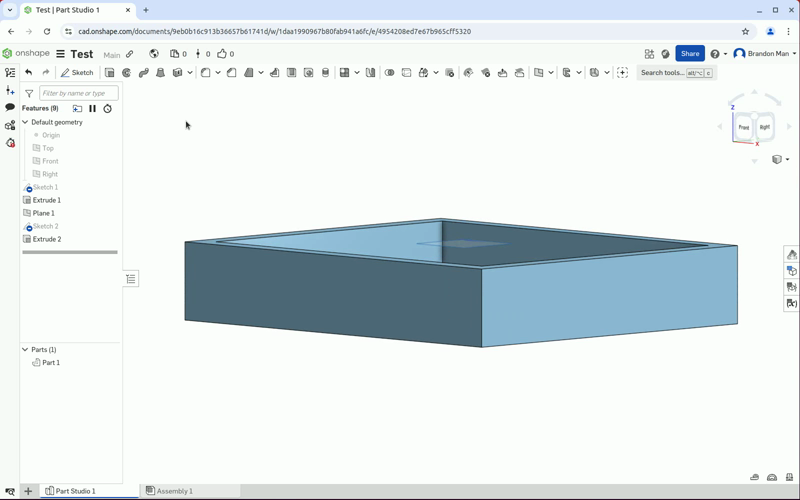
key(down, 3)
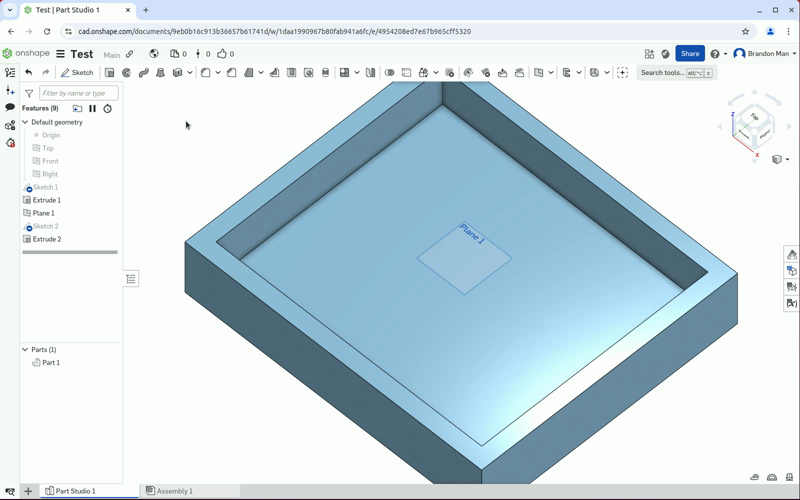
mouse_move(73, 189)
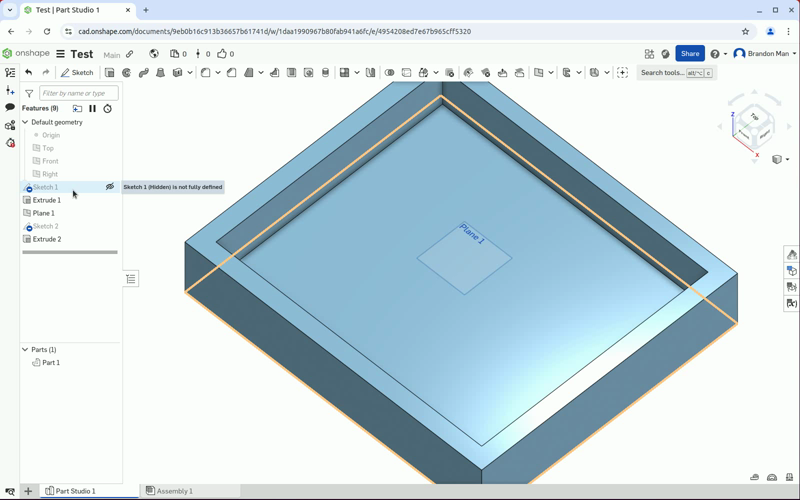
click(73, 189)